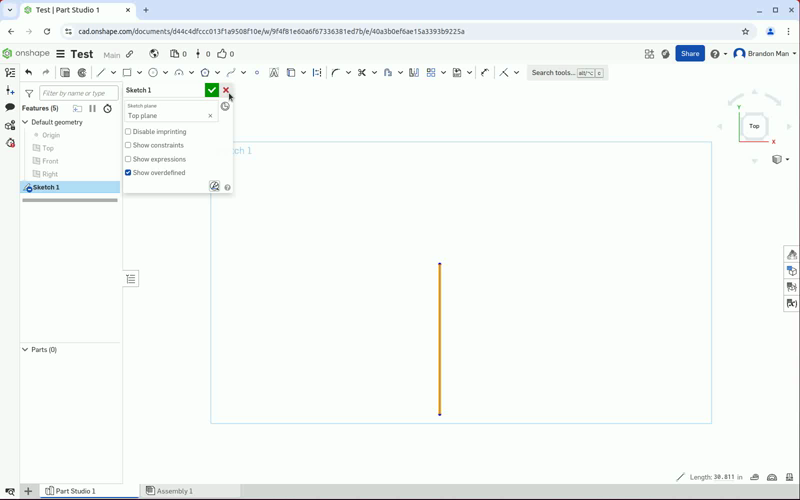
key(shift+h)
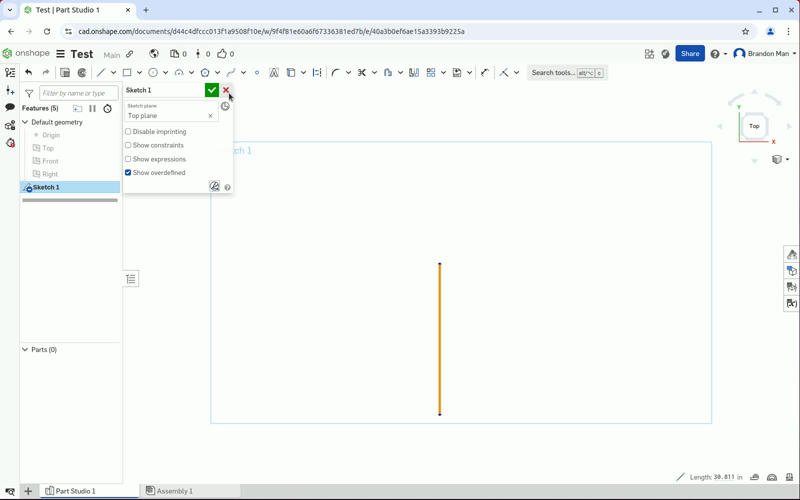
key(shift+s)
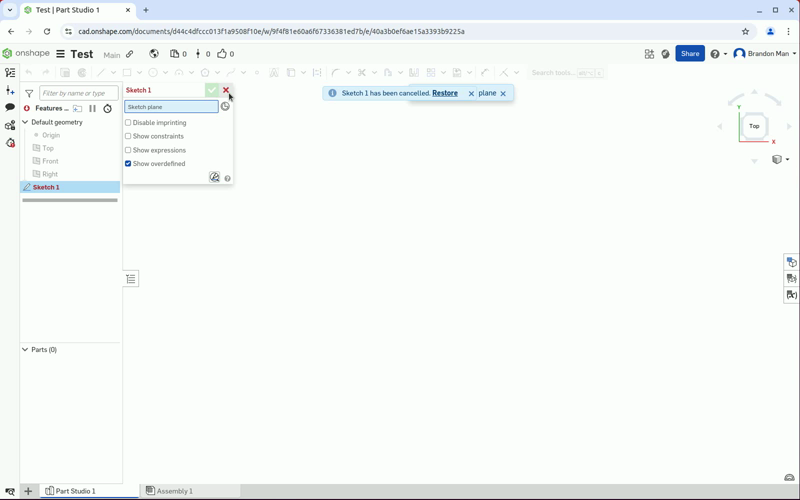
mouse_move(73, 150)
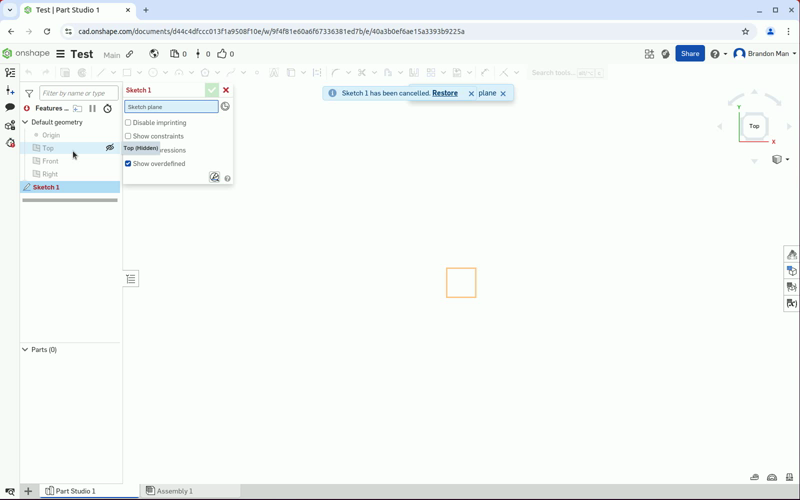
click(73, 150)
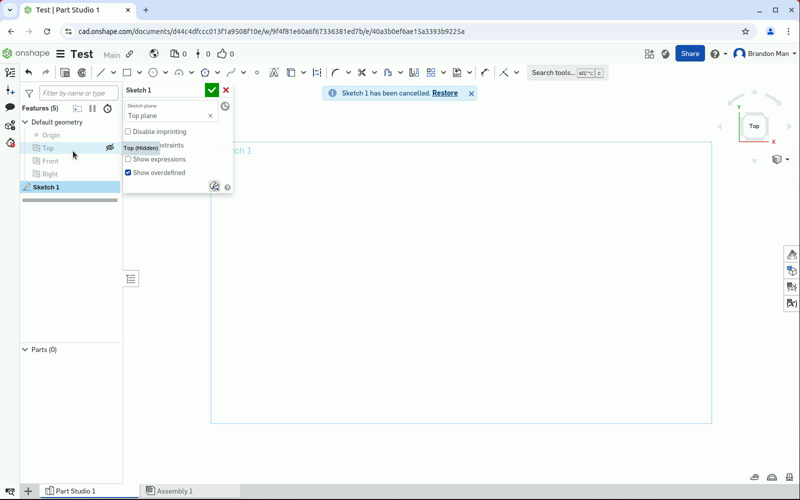
mouse_move(73, 352)
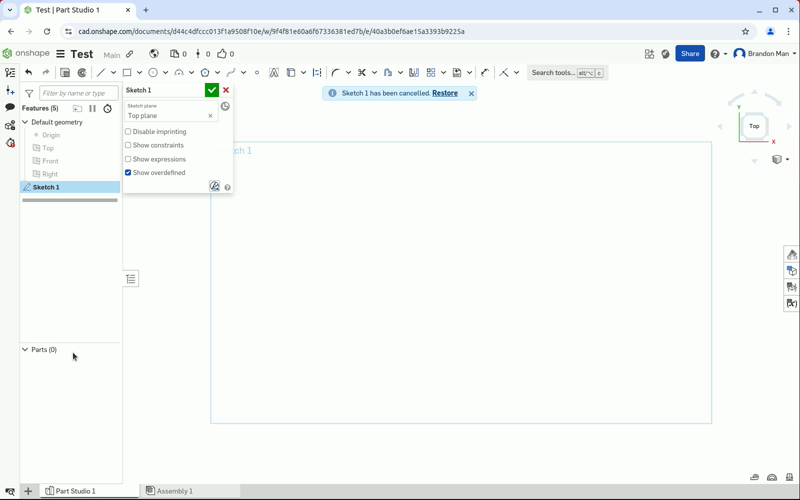
key(y)
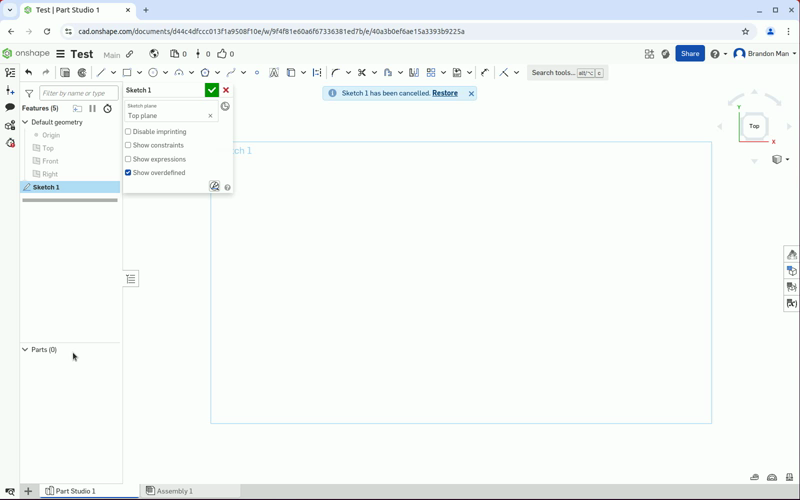
key(a)
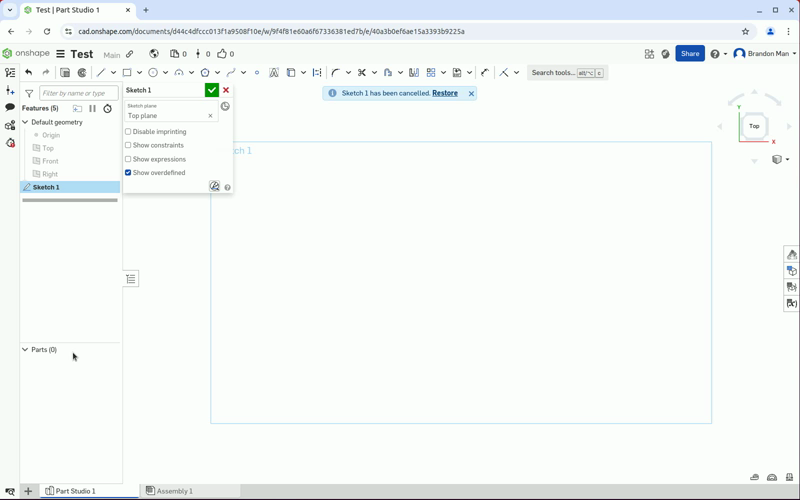
key_down(shift)
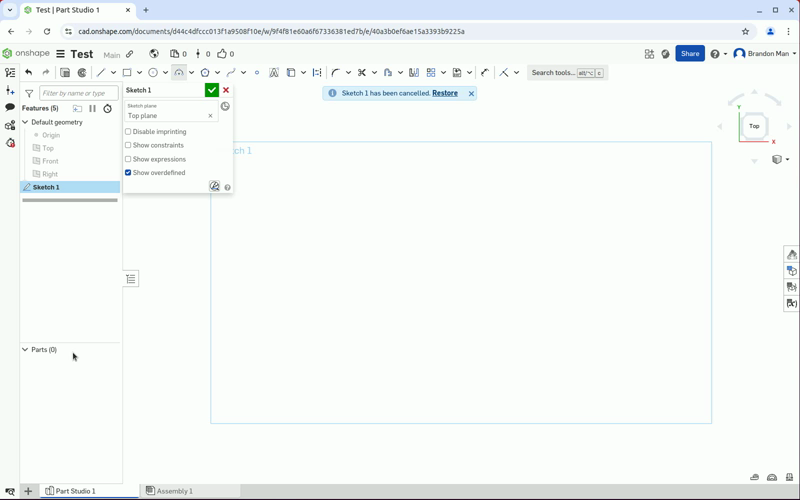
mouse_move(438, 375)
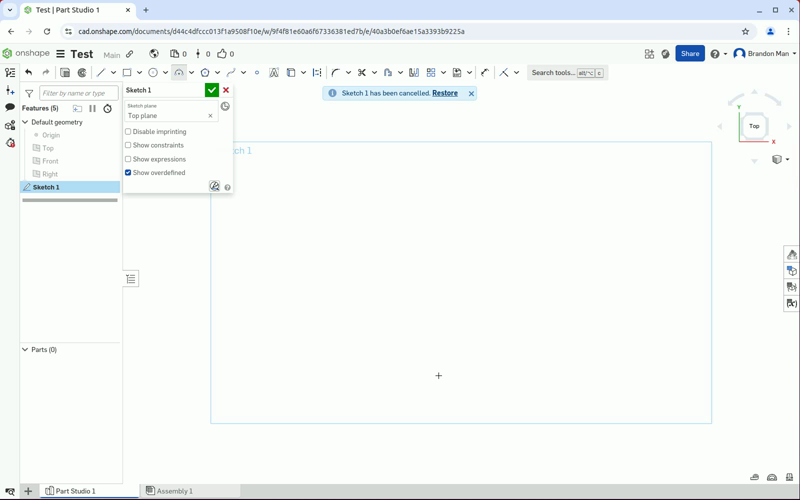
click(438, 375)
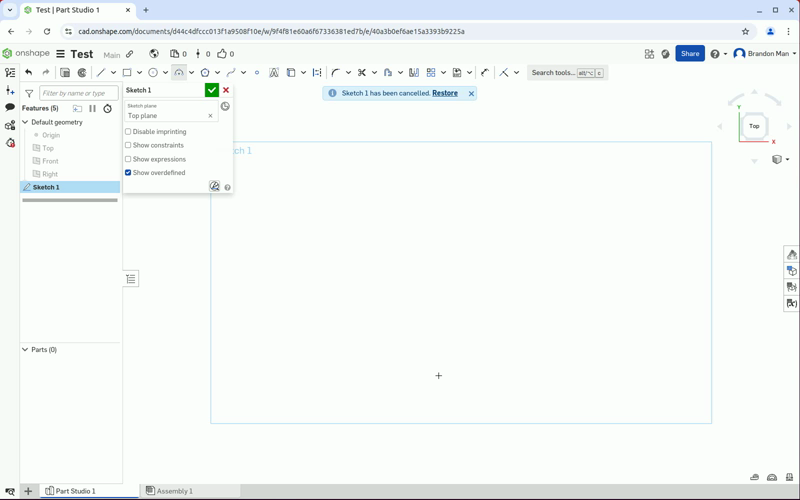
key_up(shift)
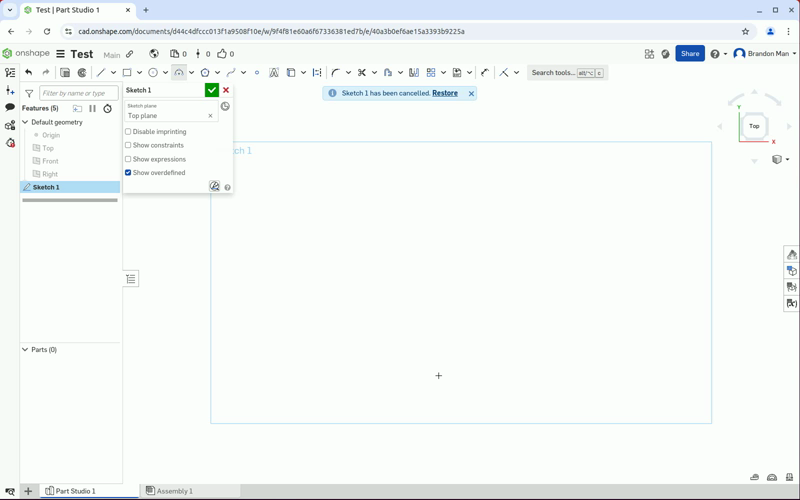
key_down(shift)
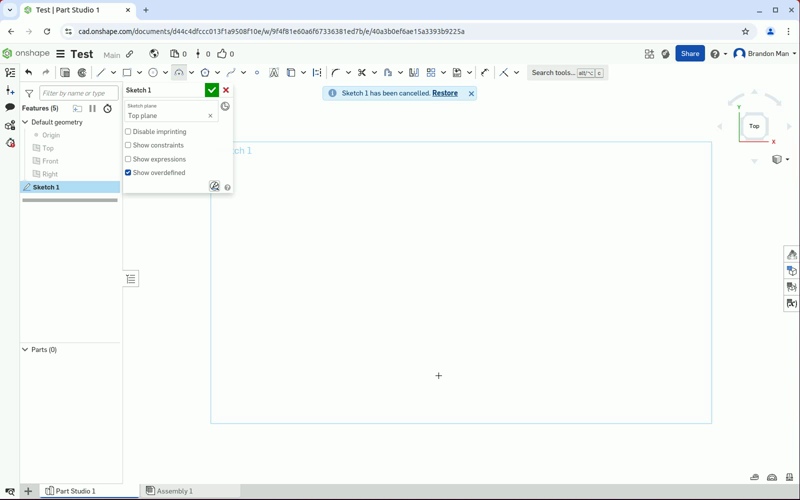
mouse_move(481, 375)
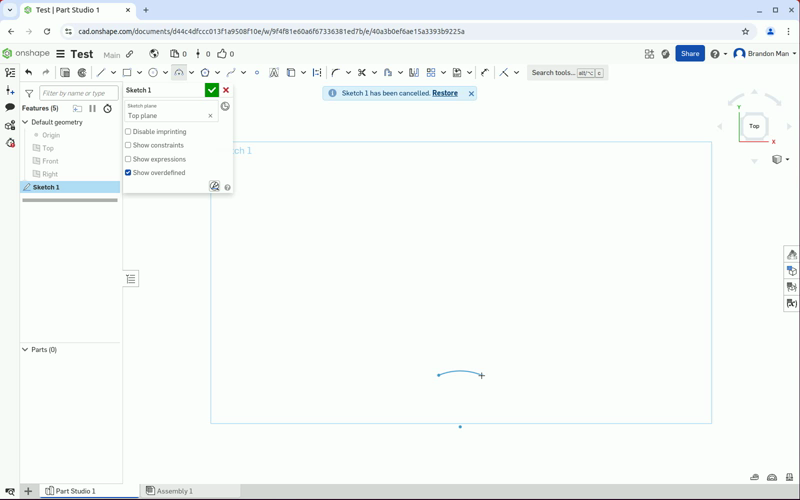
click(481, 375)
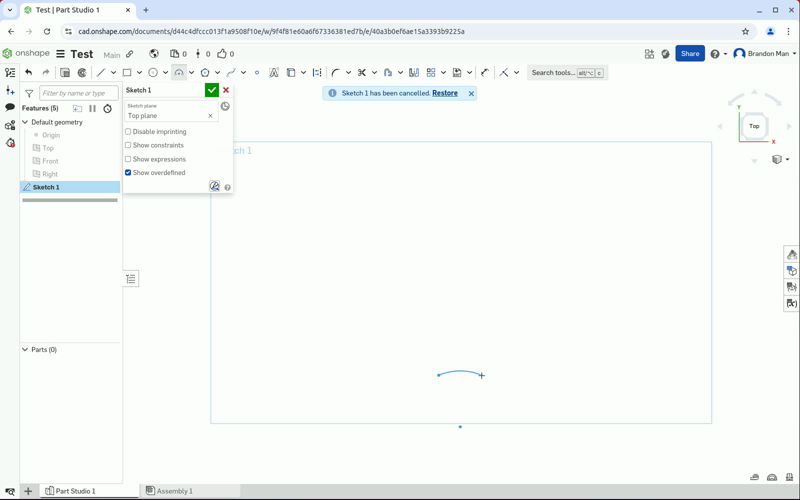
mouse_move(460, 192)
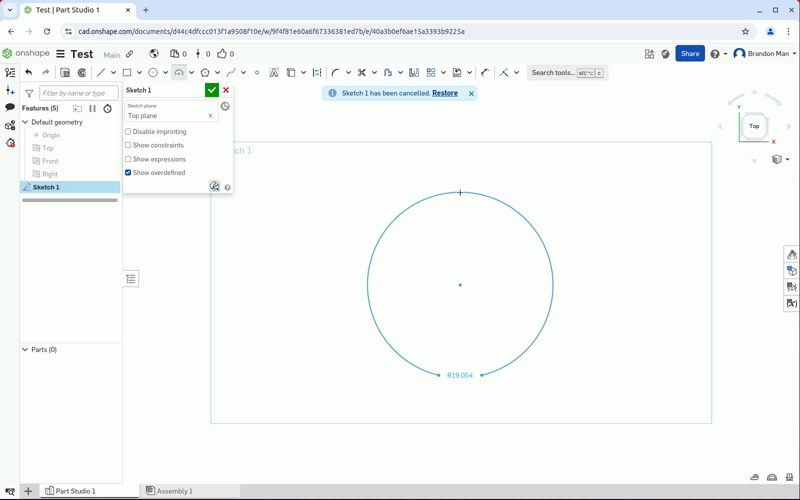
click(460, 192)
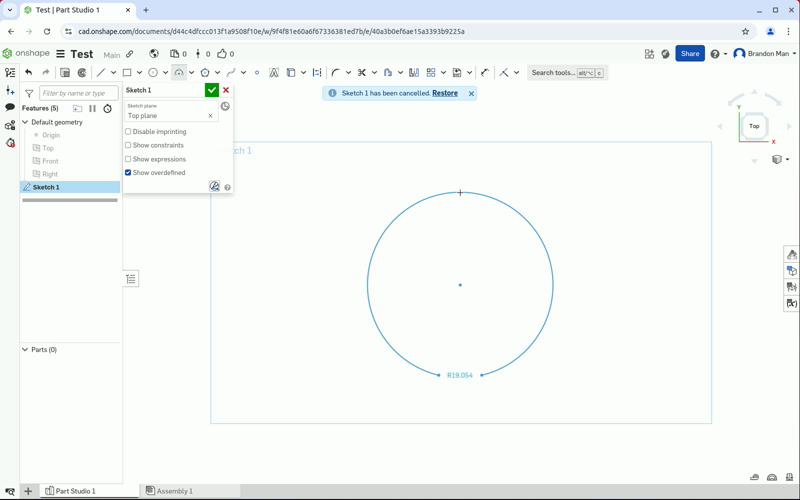
key_up(shift)
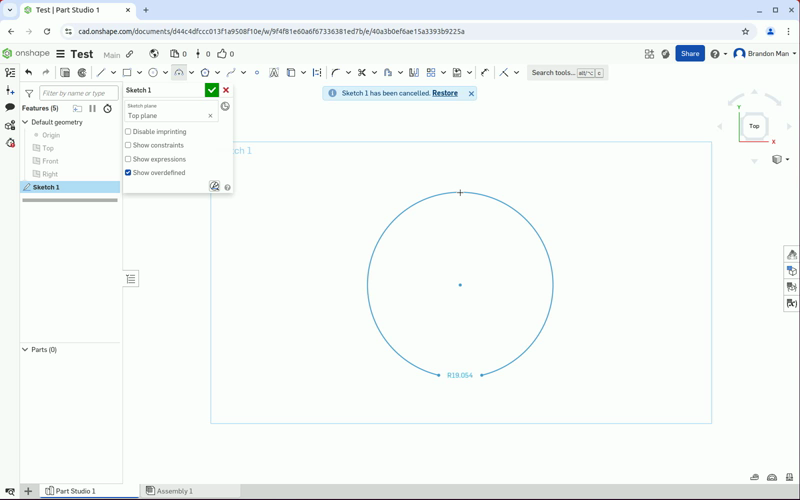
key(esc)
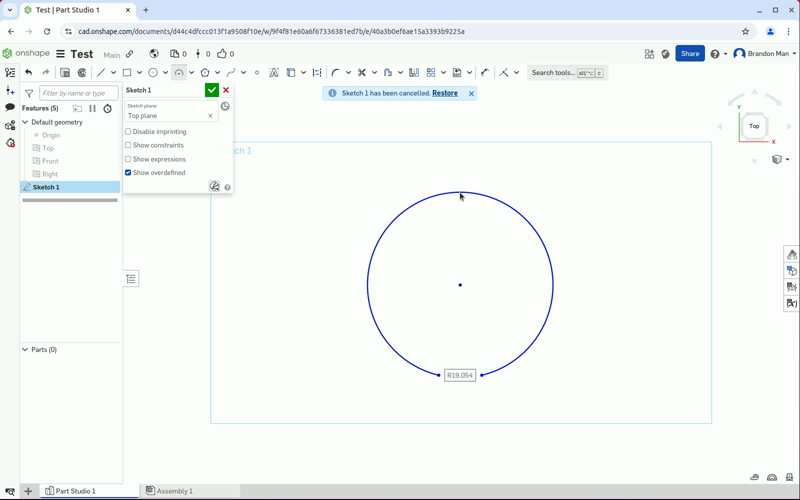
key(l)
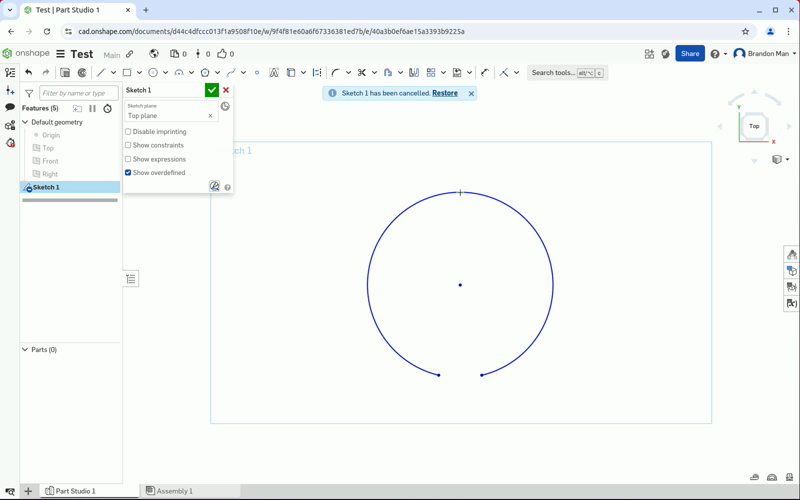
mouse_move(481, 375)
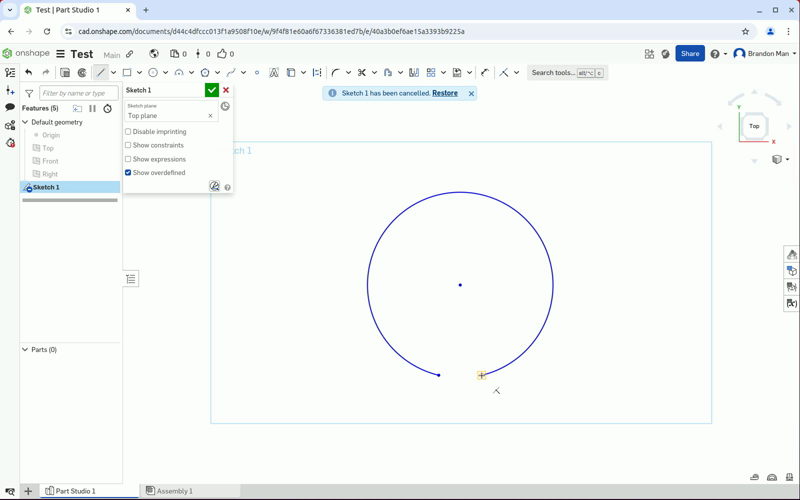
click(481, 375)
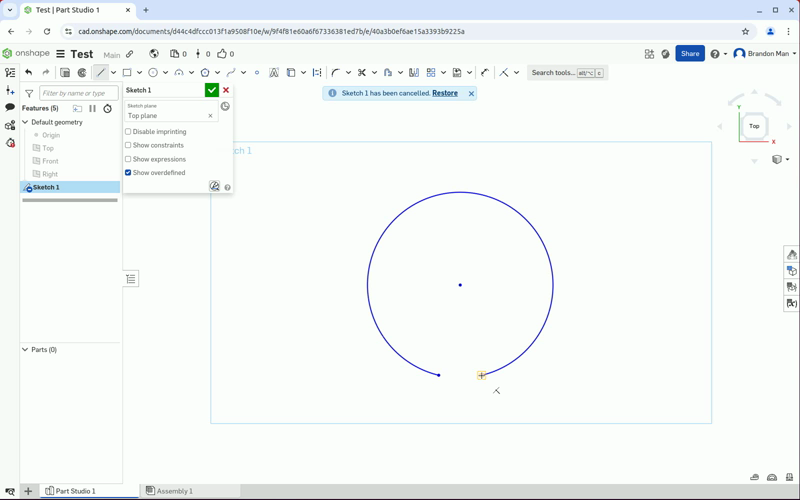
key_down(shift)
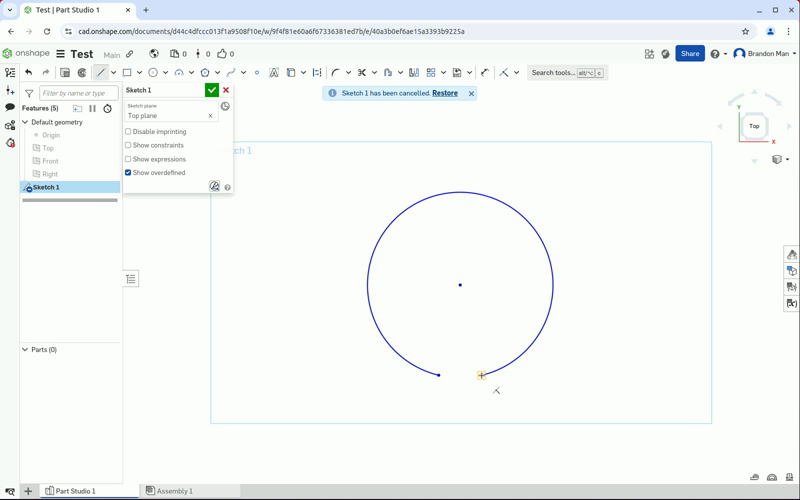
mouse_move(481, 303)
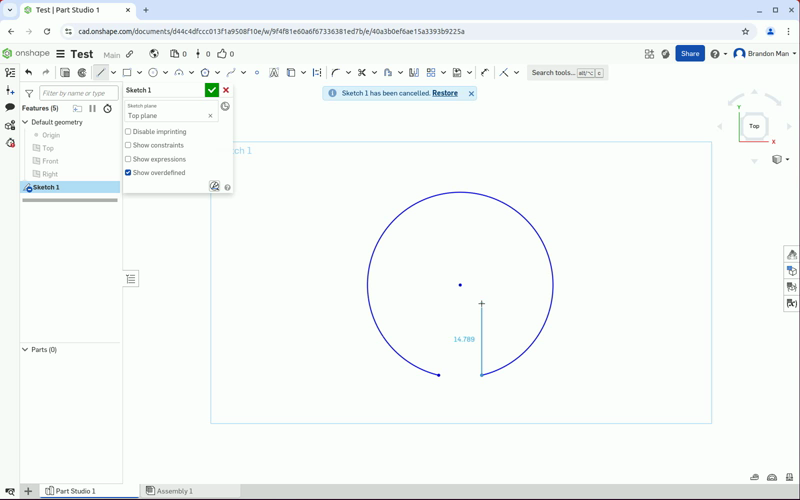
click(481, 303)
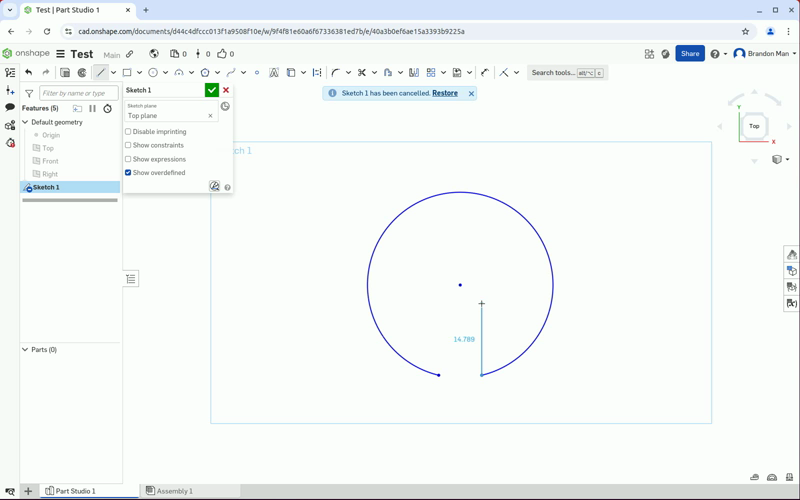
key_up(shift)
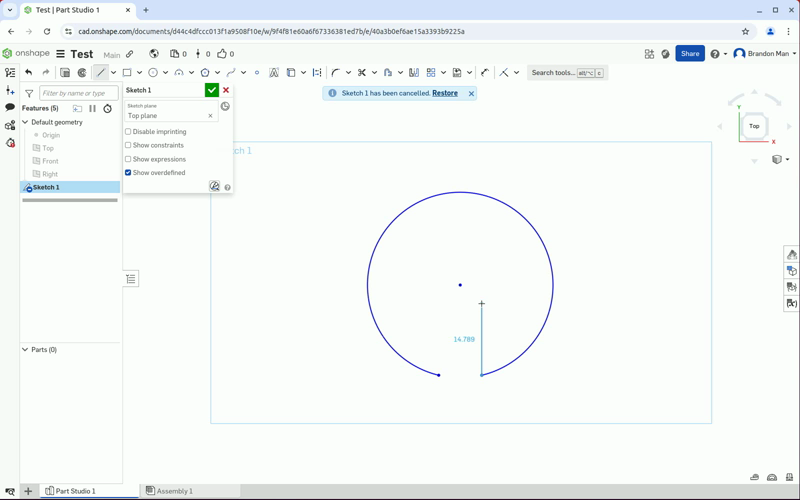
key(esc)
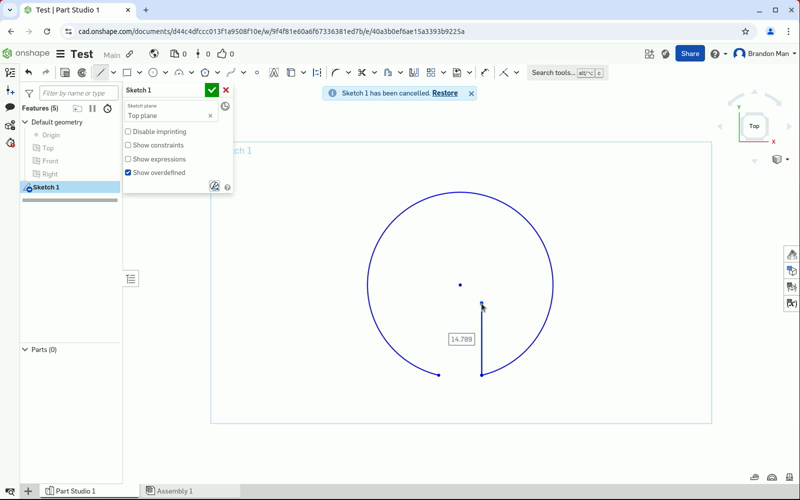
key(a)
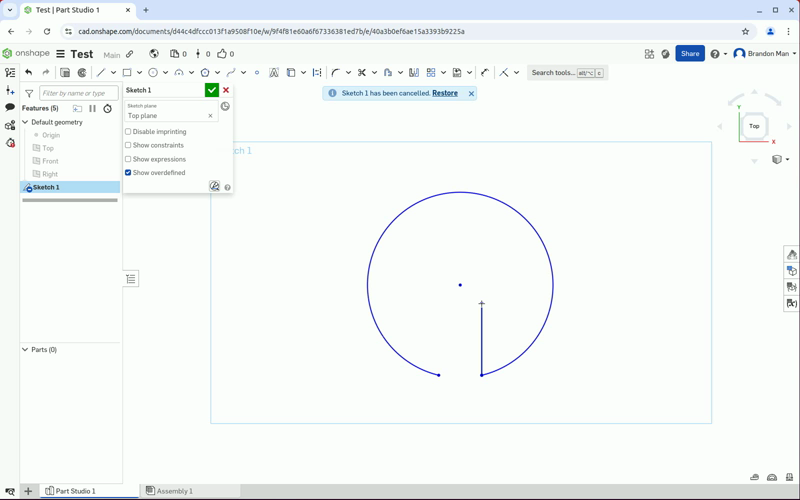
mouse_move(481, 303)
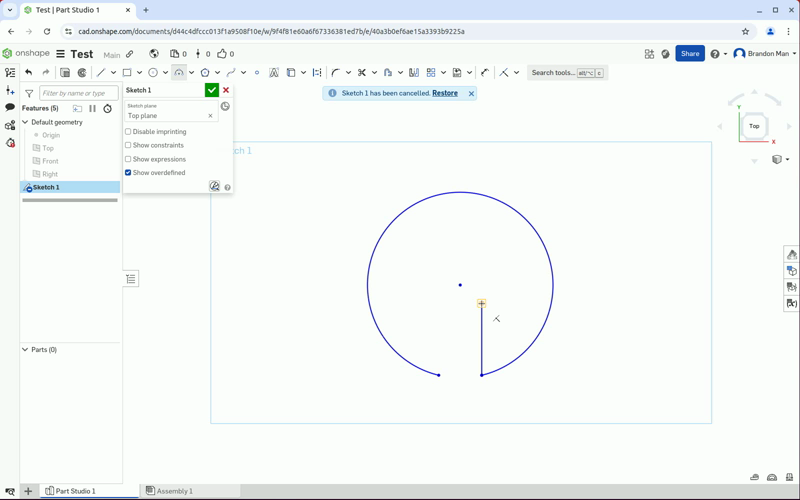
click(481, 303)
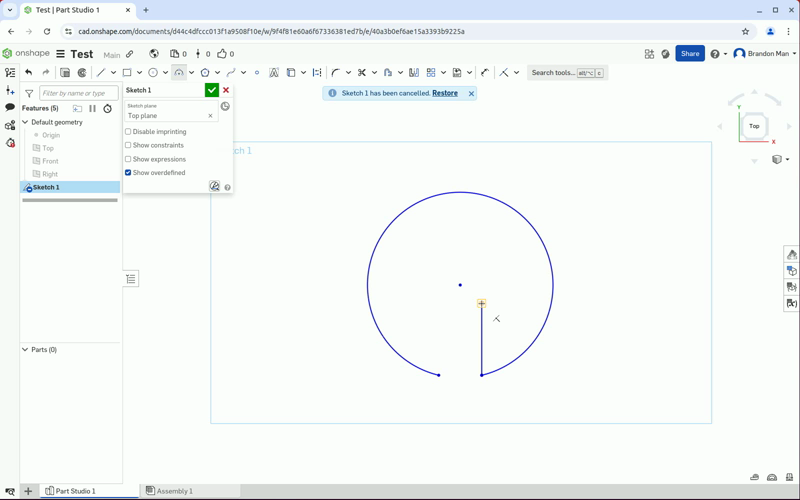
key_down(shift)
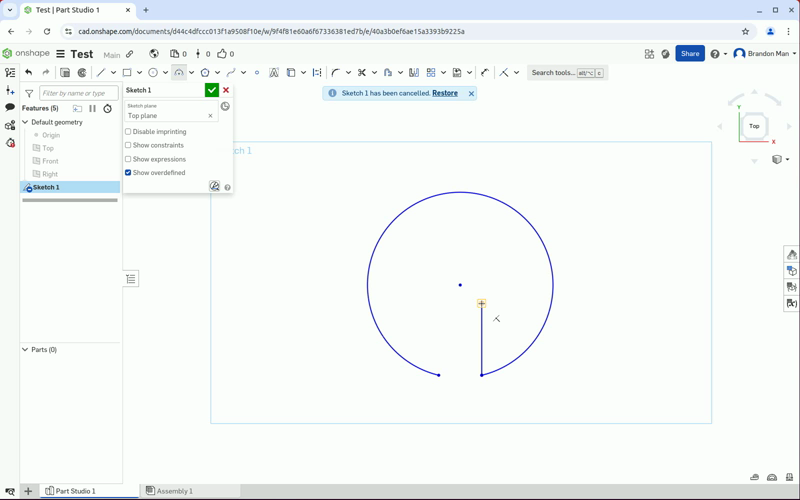
mouse_move(438, 303)
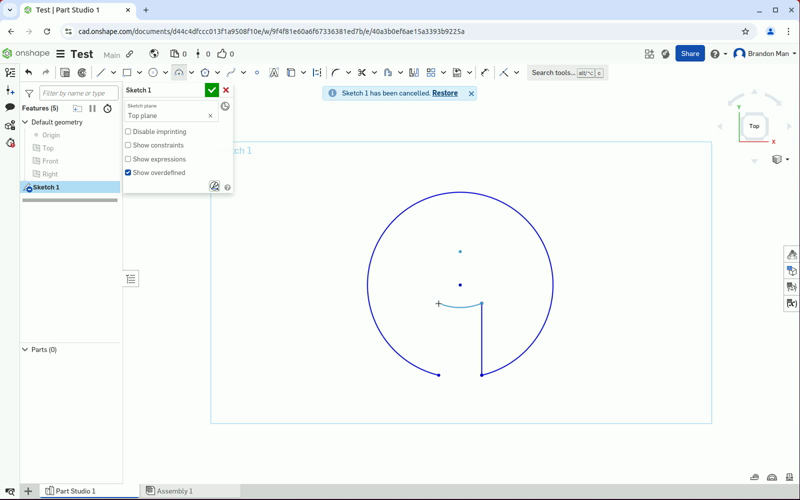
click(438, 303)
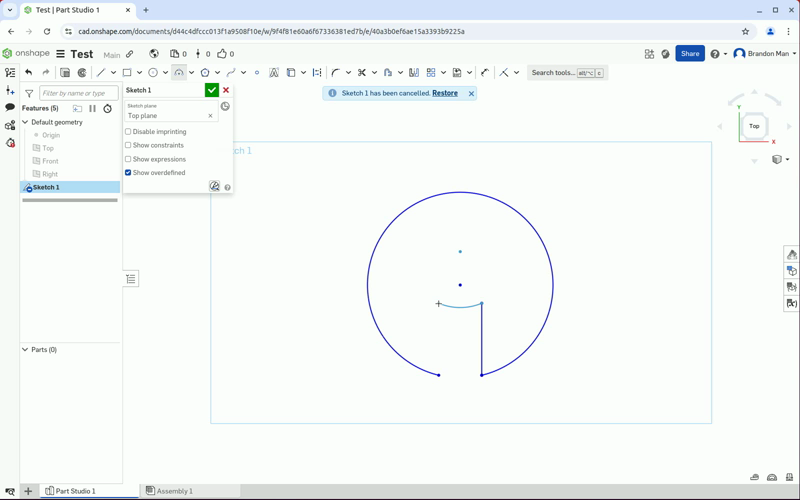
mouse_move(460, 254)
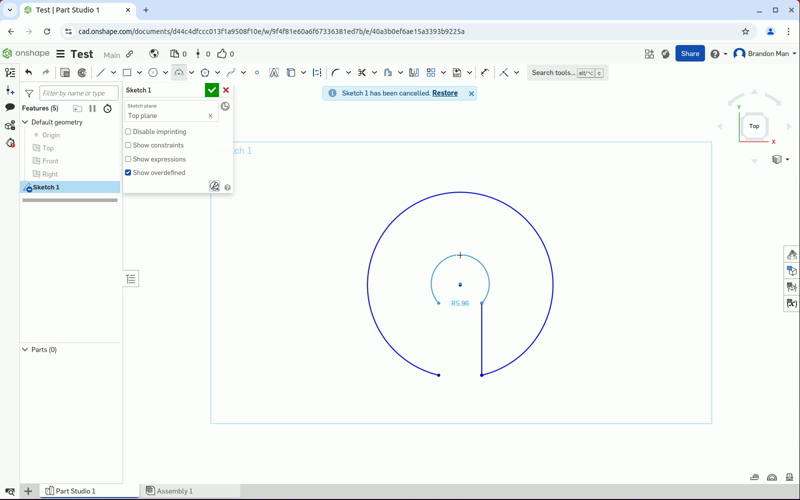
click(460, 254)
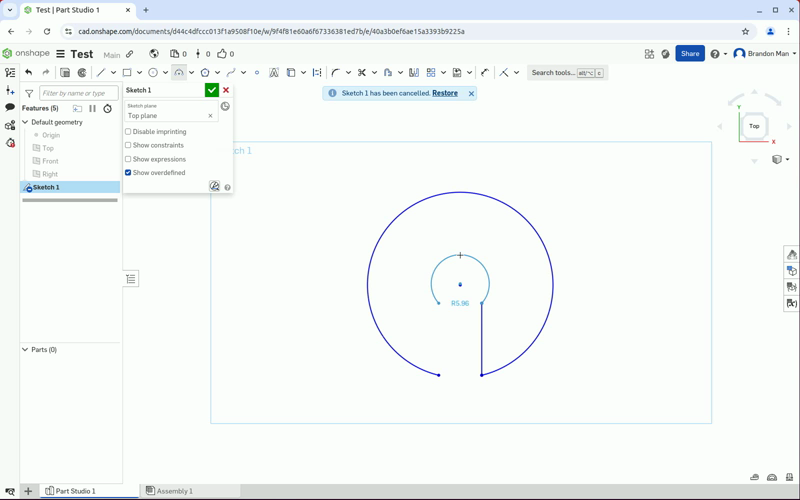
key_up(shift)
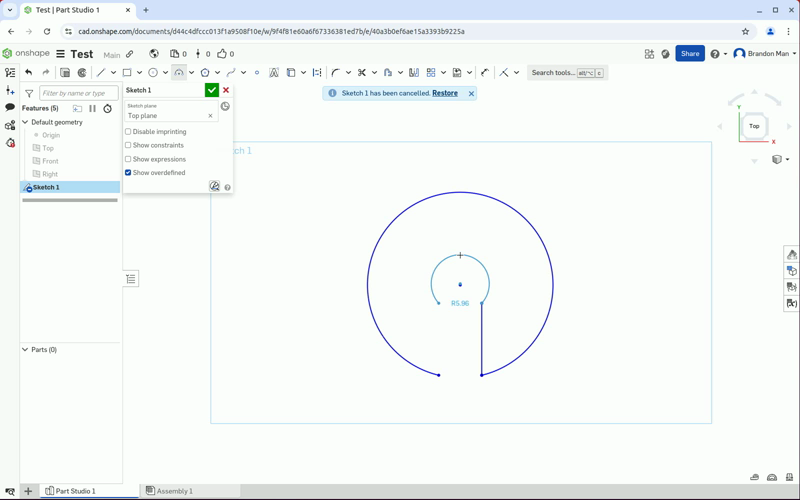
key(esc)
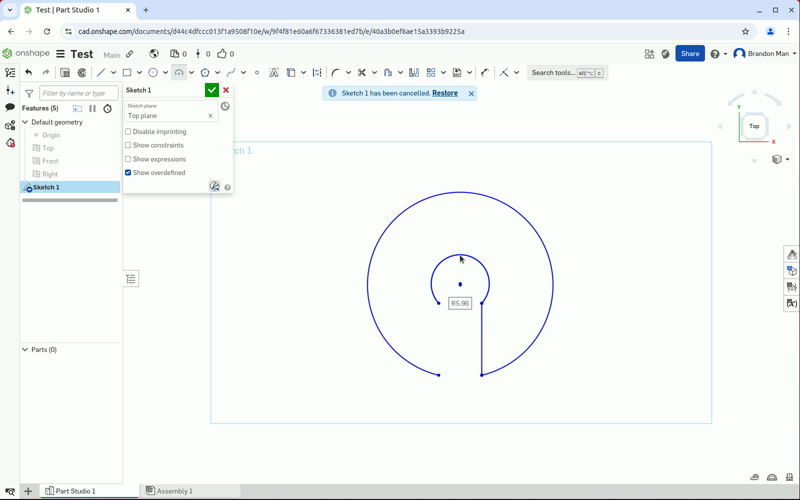
key(l)
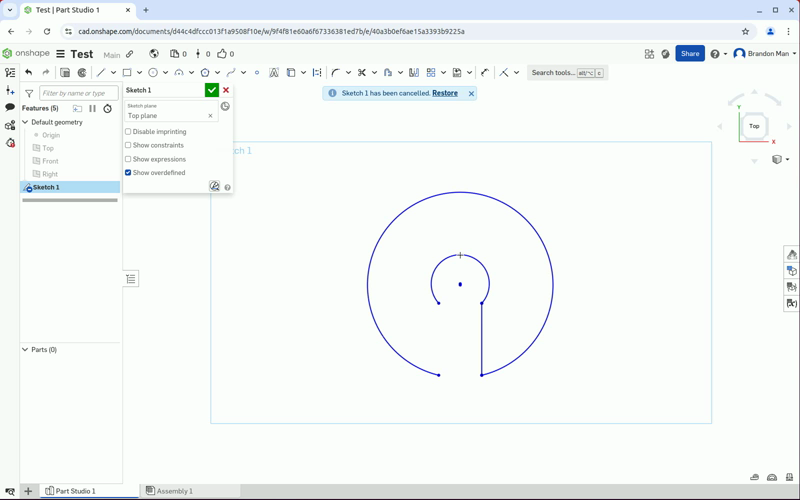
mouse_move(438, 303)
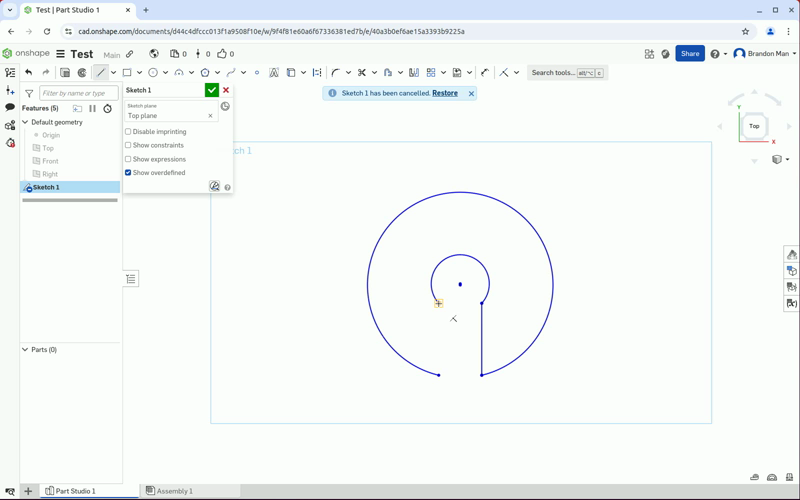
click(438, 303)
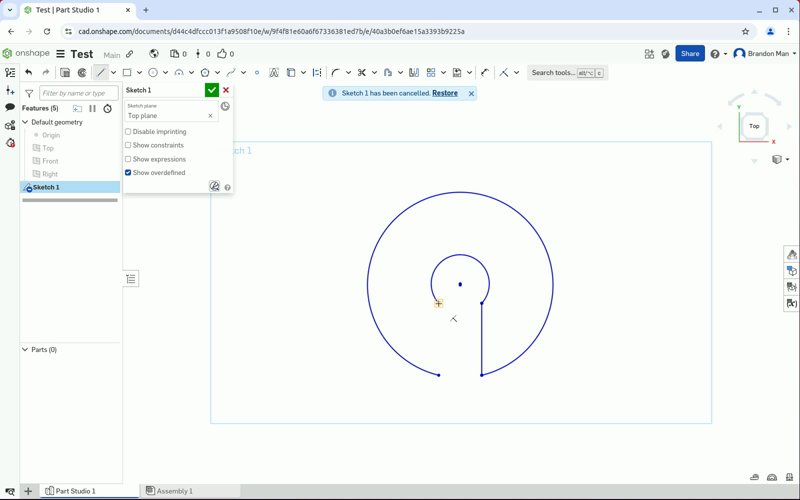
key_down(shift)
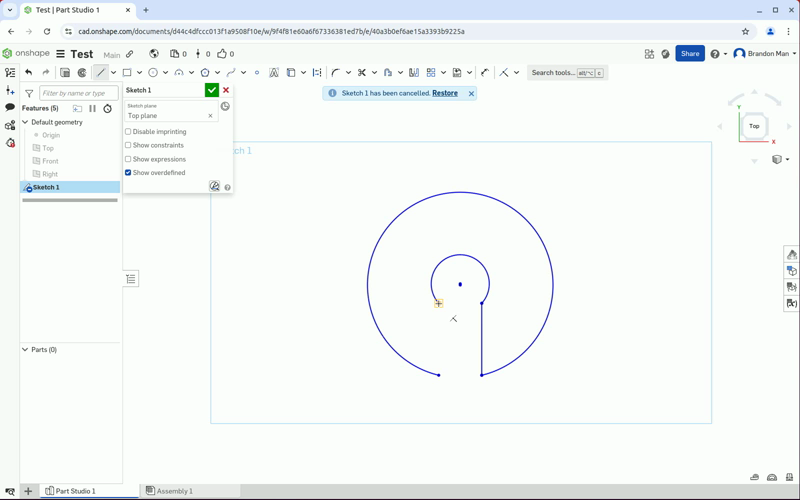
mouse_move(438, 375)
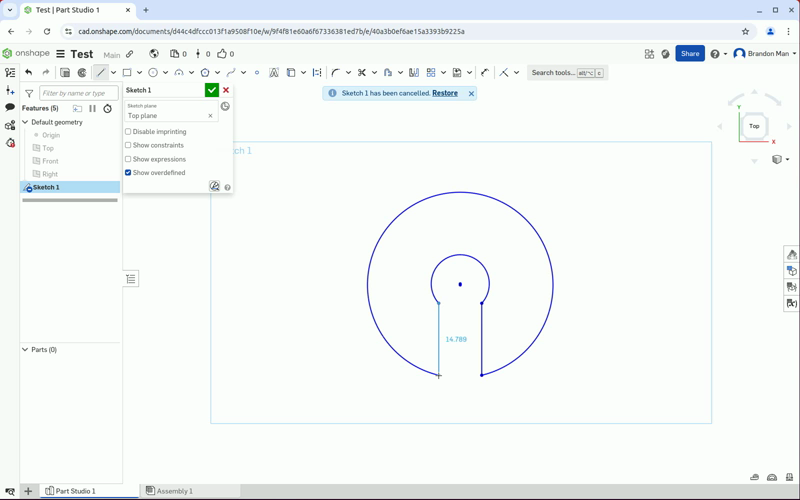
key_up(shift)
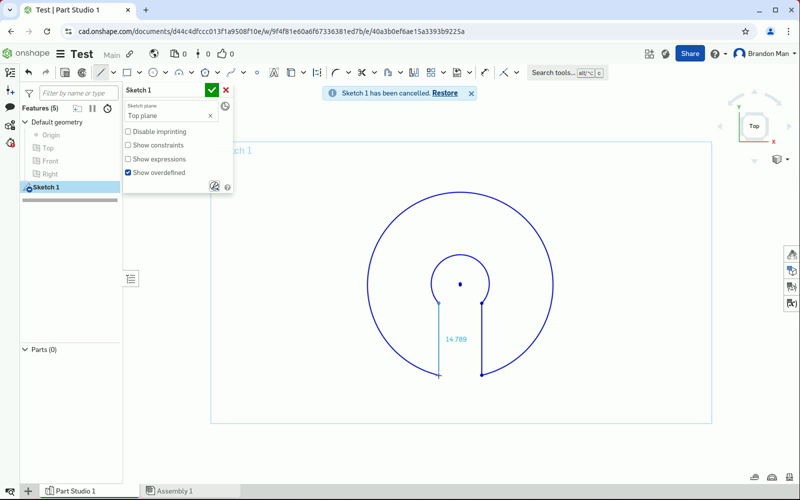
click(438, 375)
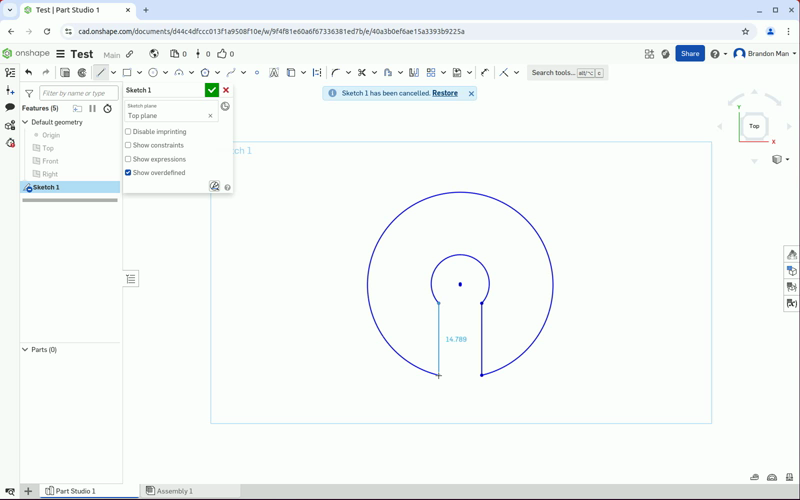
key(esc)
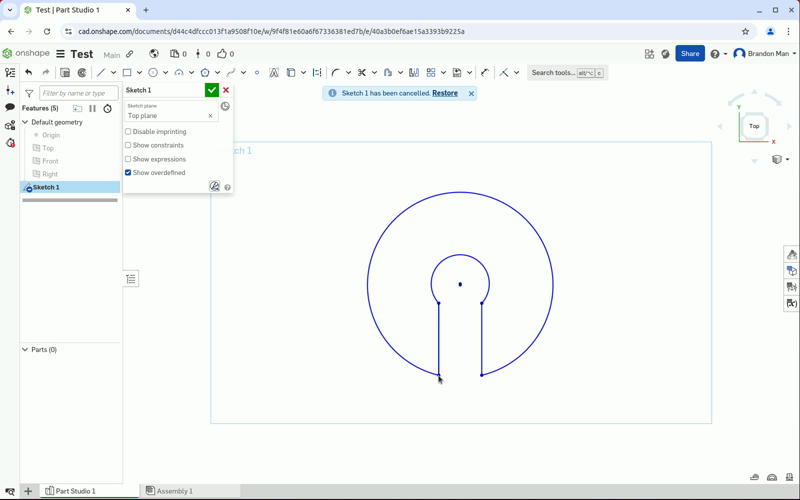
mouse_move(480, 244)
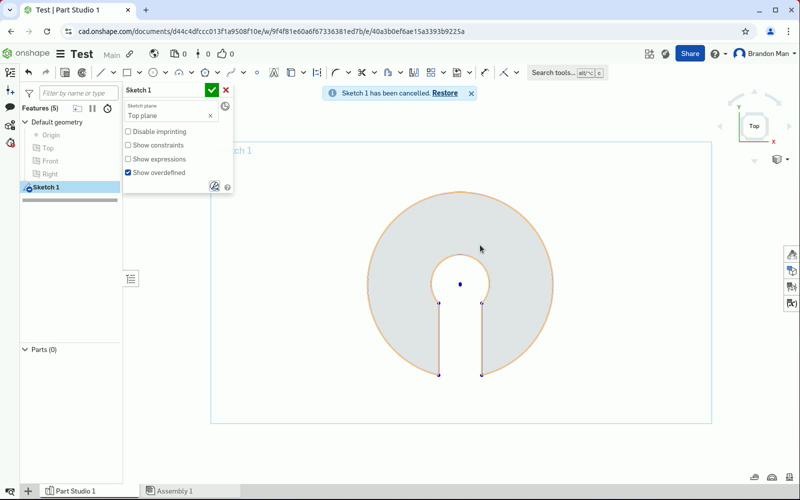
click(480, 244)
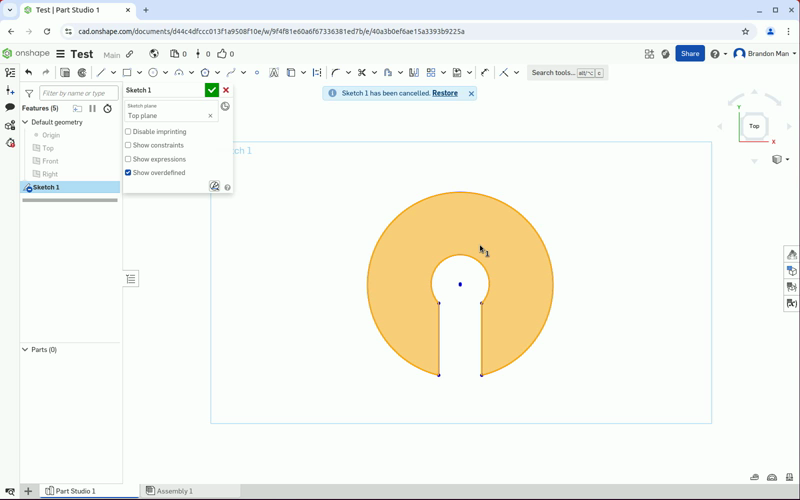
mouse_move(73, 352)
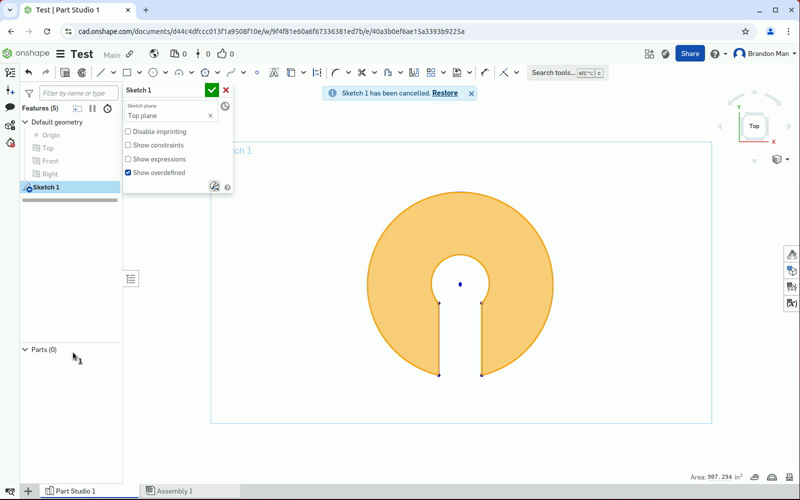
key(shift+y)
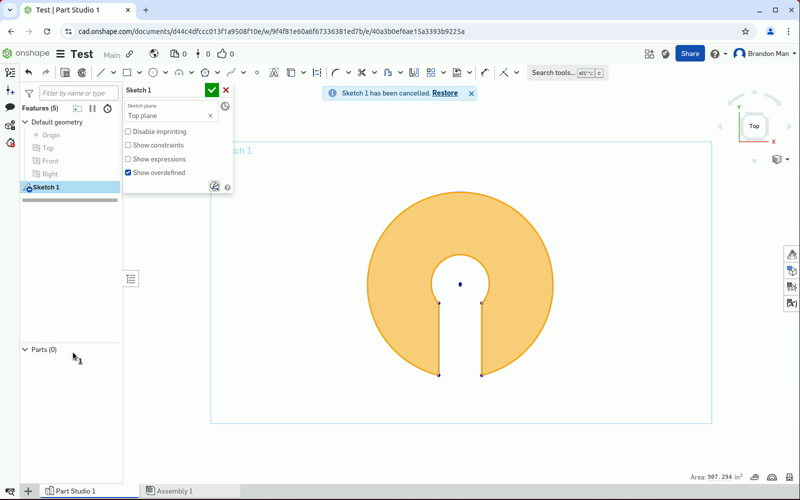
key(shift+e)
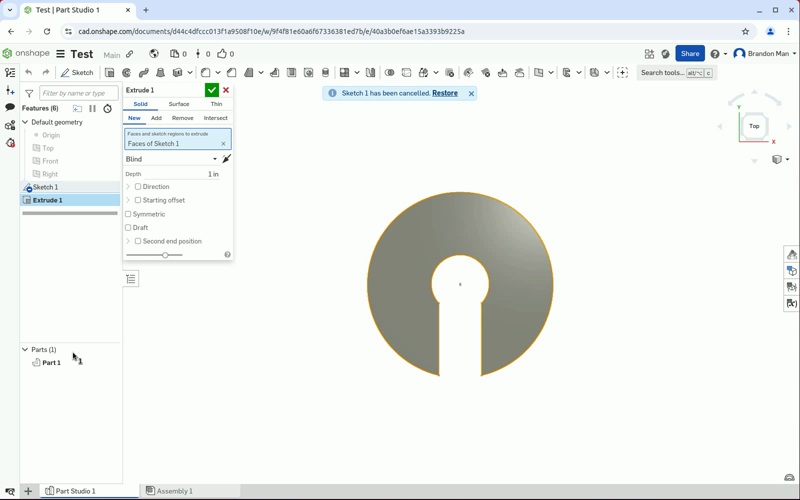
mouse_move(143, 106)
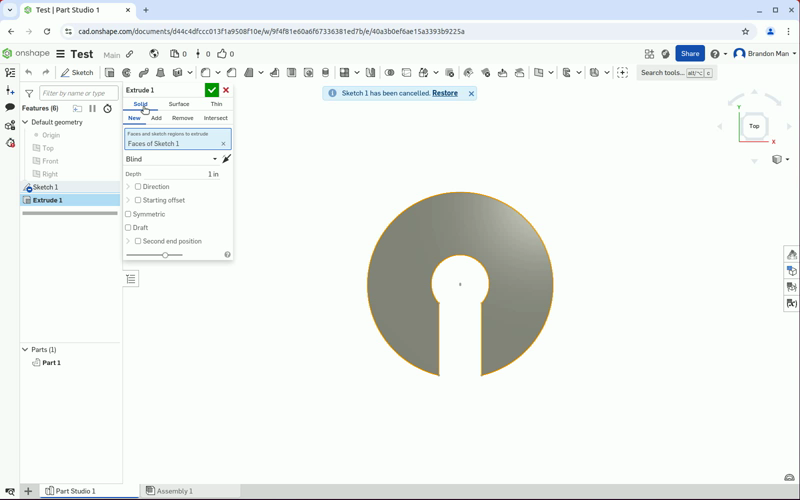
click(143, 106)
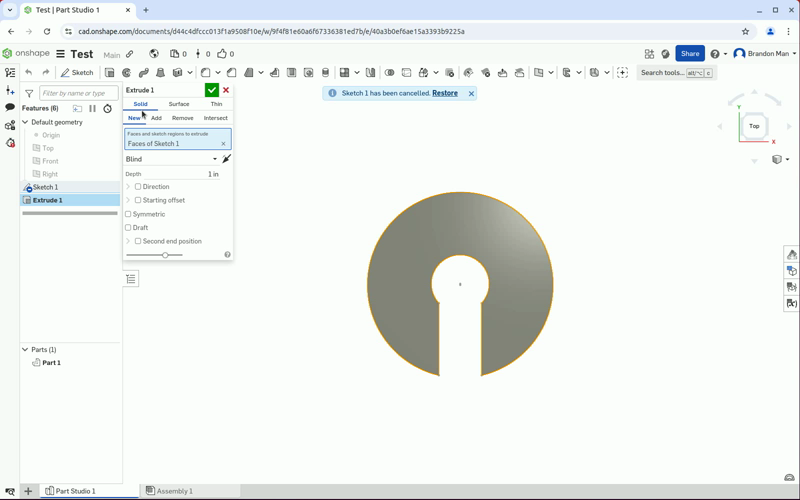
mouse_move(137, 120)
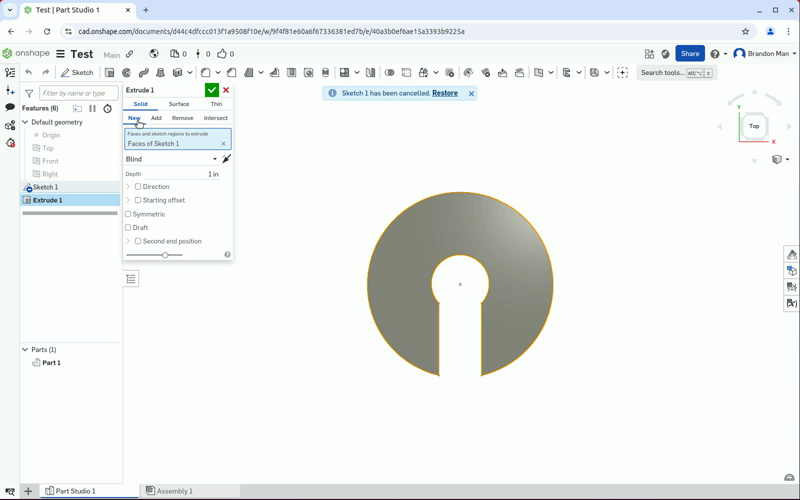
click(137, 120)
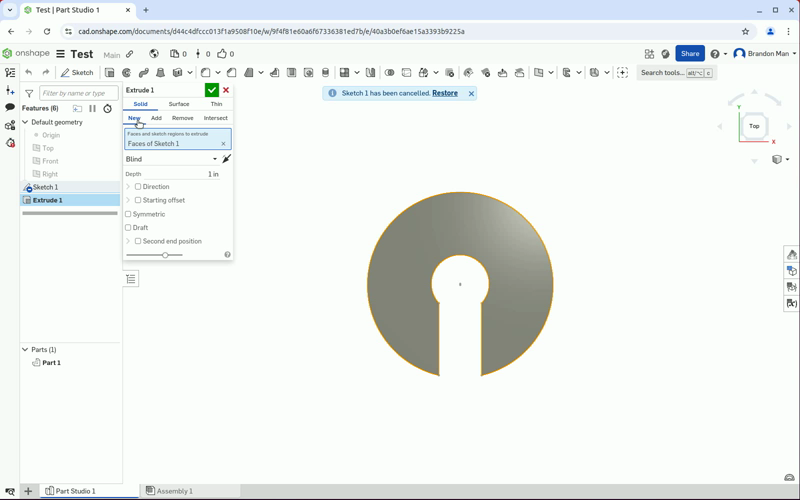
key(tab, 4)
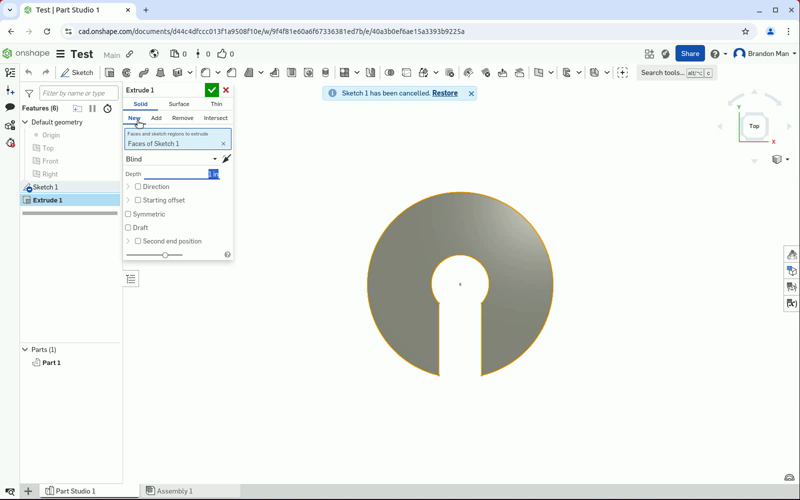
text(11.073)
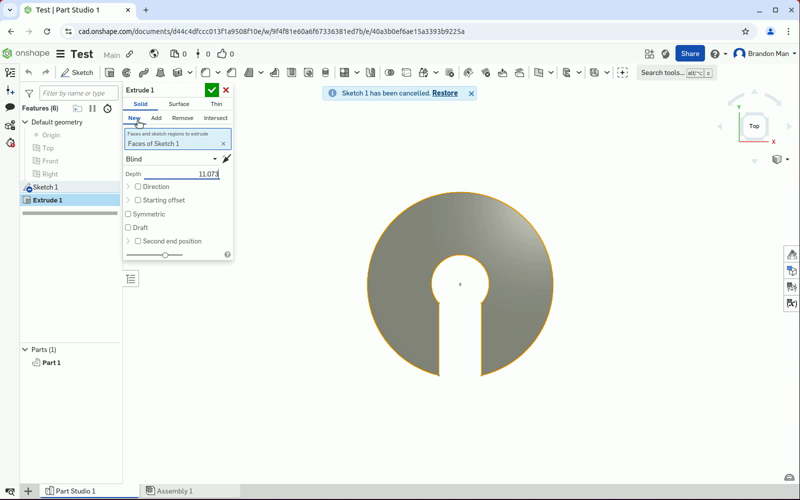
key(enter)
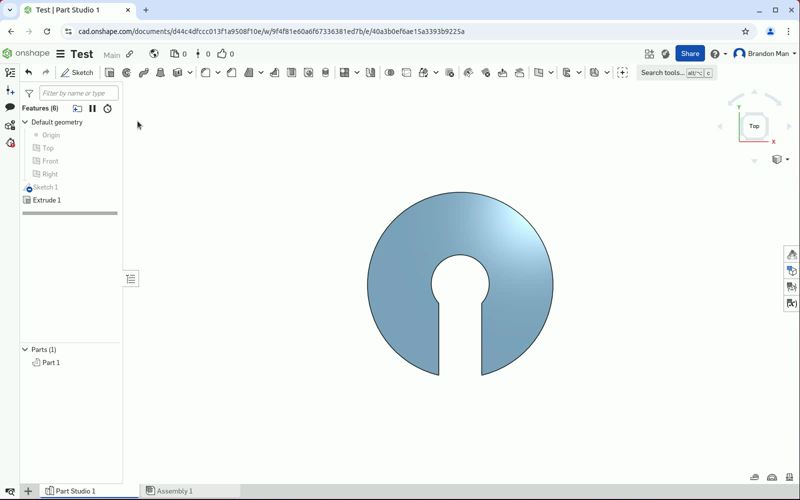
key(shift+h)
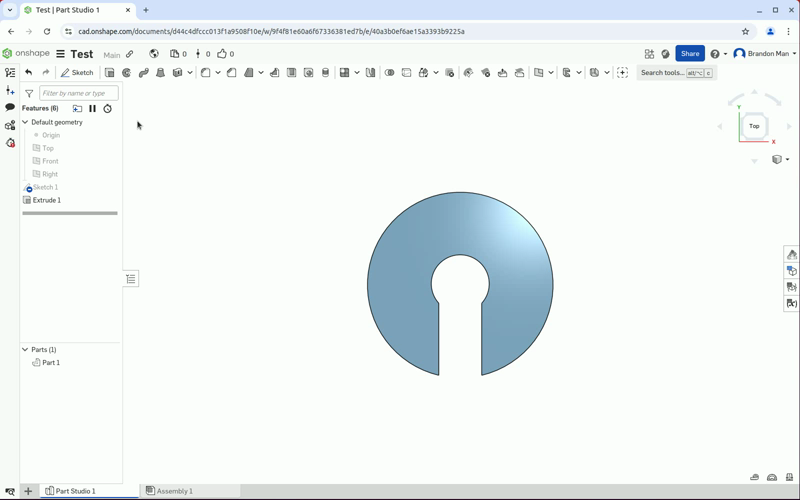
key(shift+h)
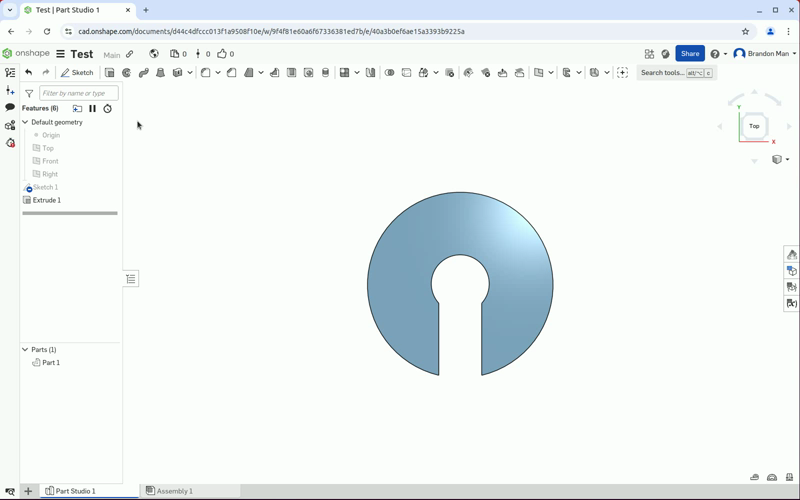
mouse_move(73, 189)
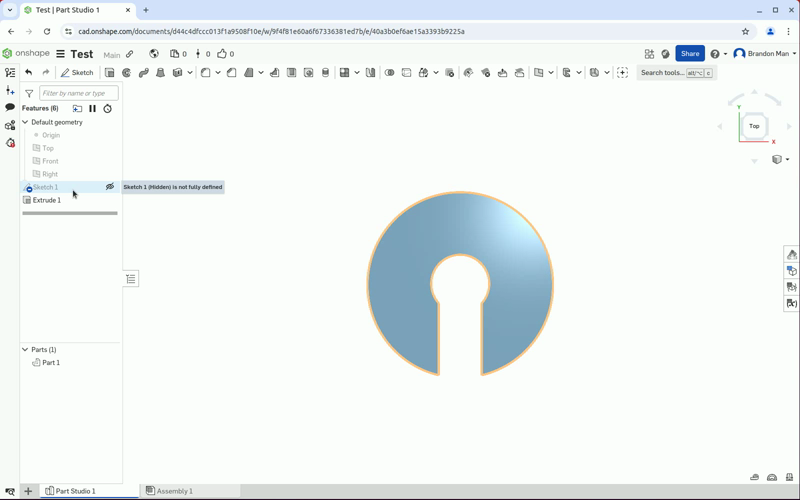
click(73, 189)
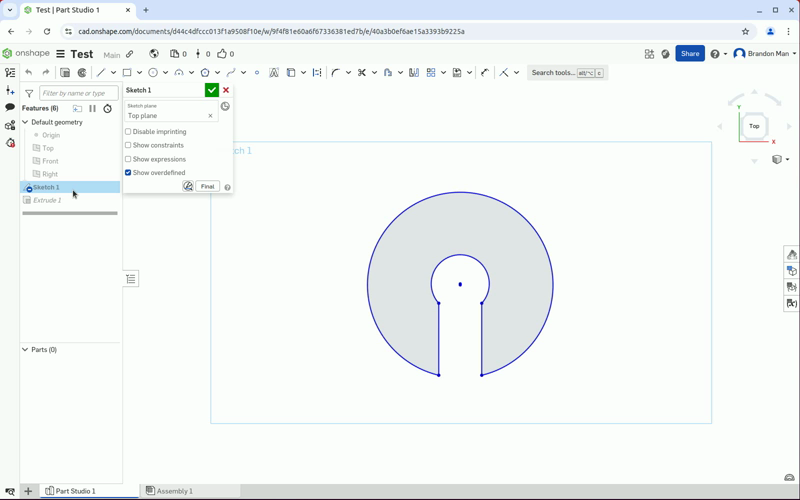
mouse_move(229, 92)
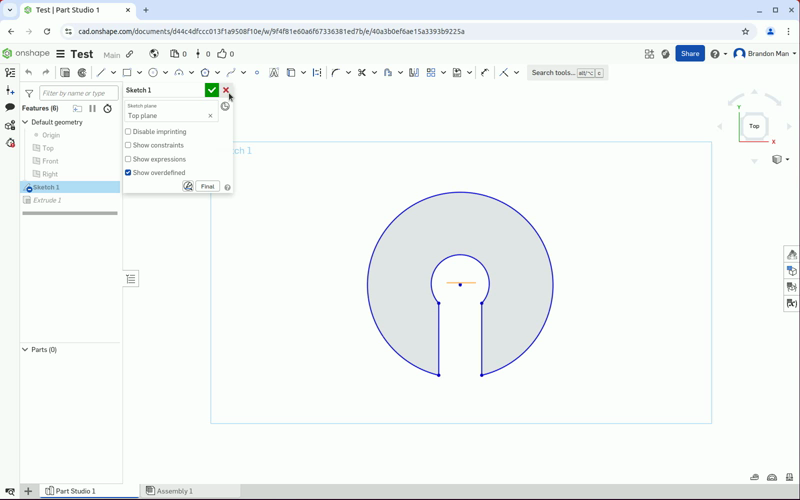
click(229, 92)
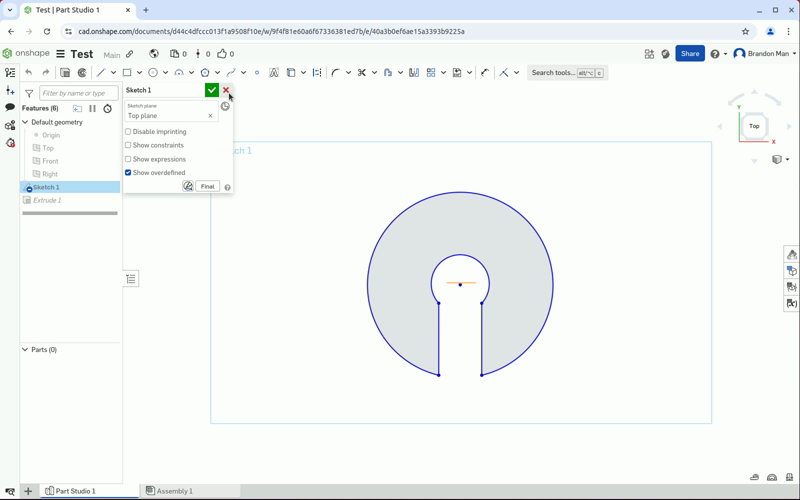
key(shift+s)
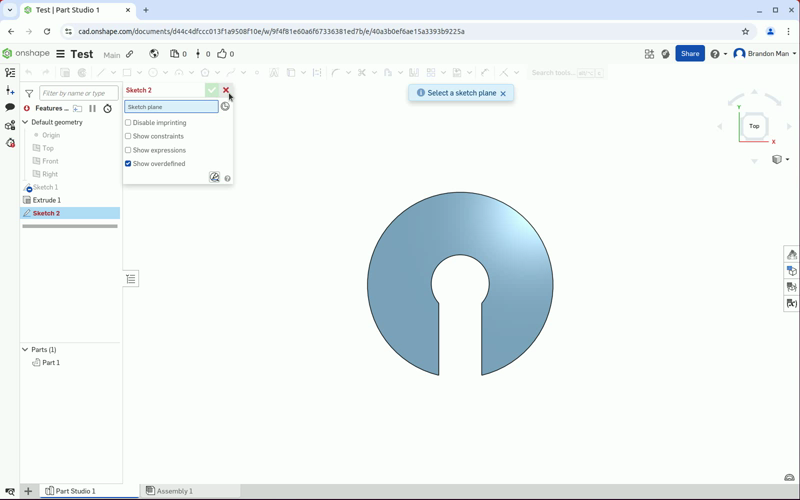
mouse_move(73, 150)
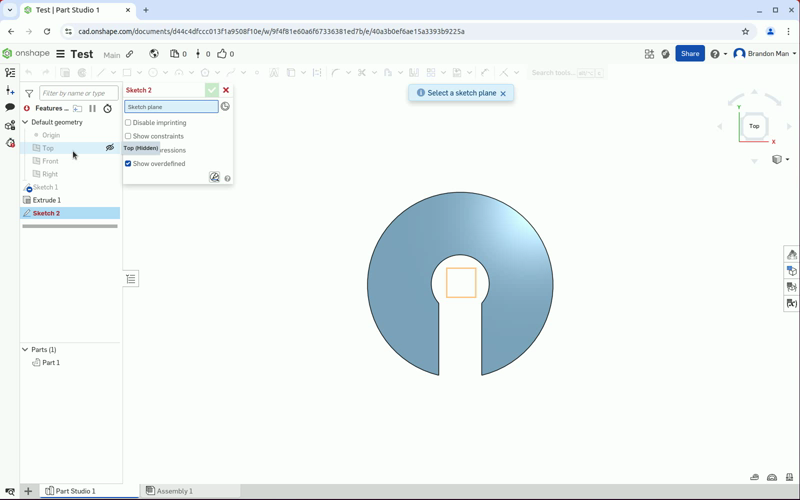
click(73, 150)
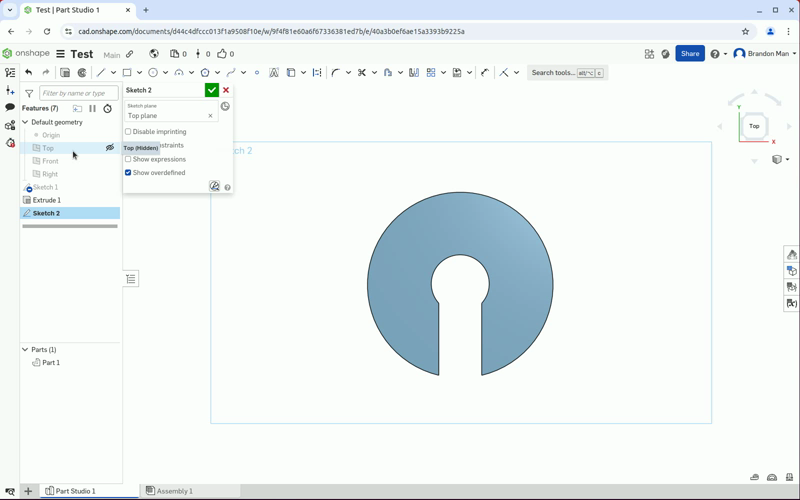
mouse_move(73, 352)
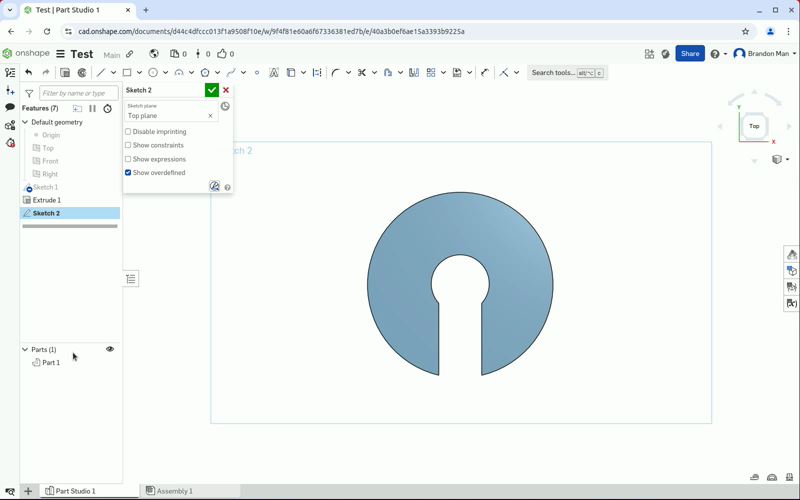
key(y)
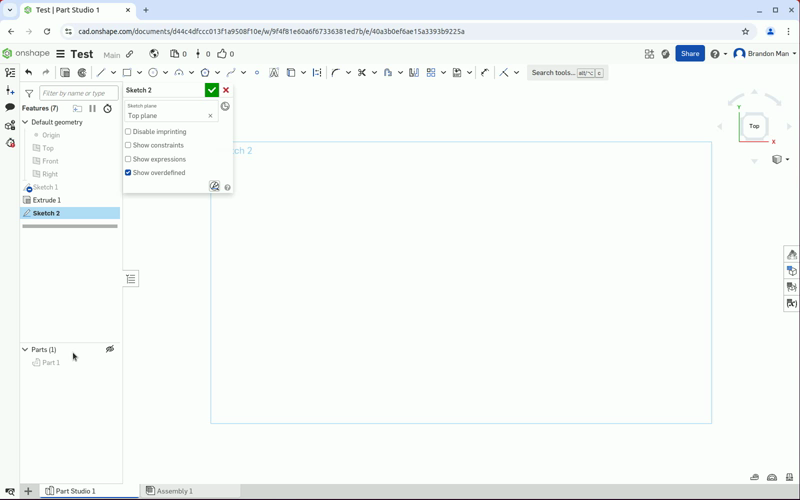
key(a)
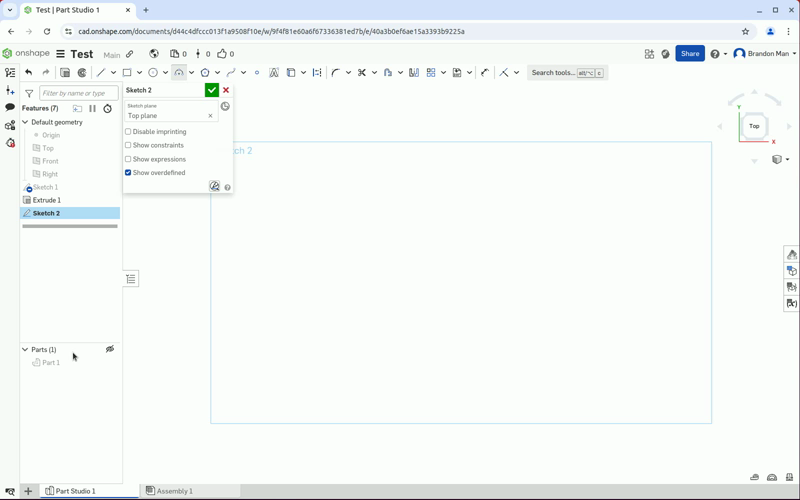
key_down(shift)
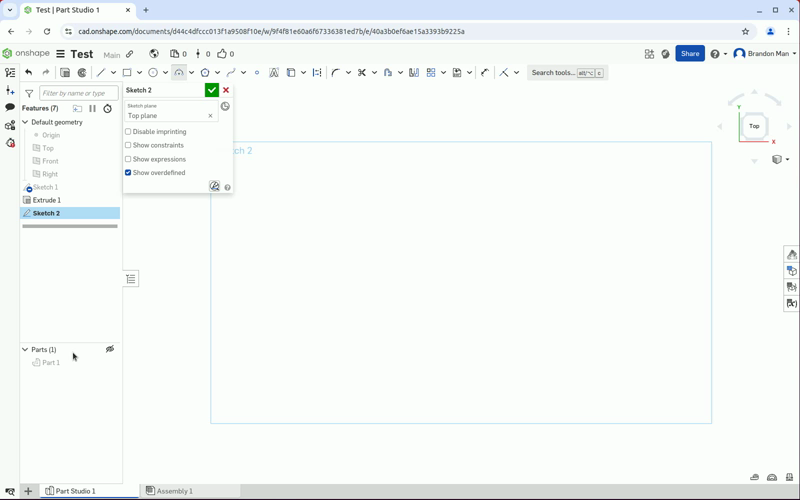
mouse_move(438, 393)
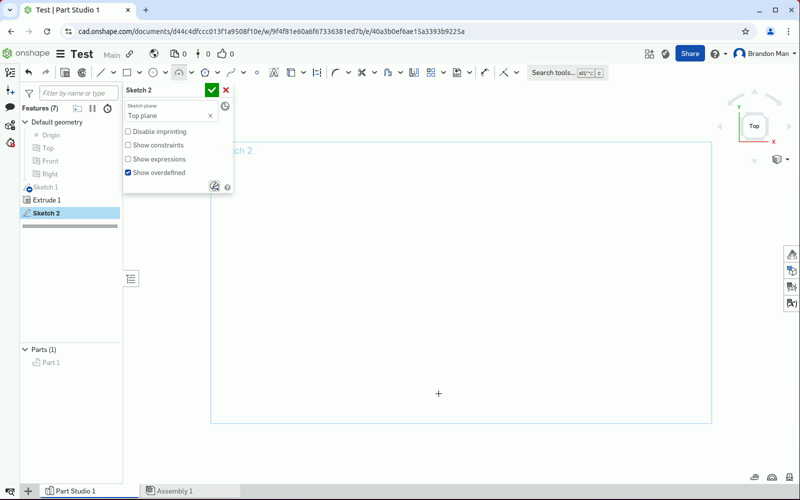
click(438, 393)
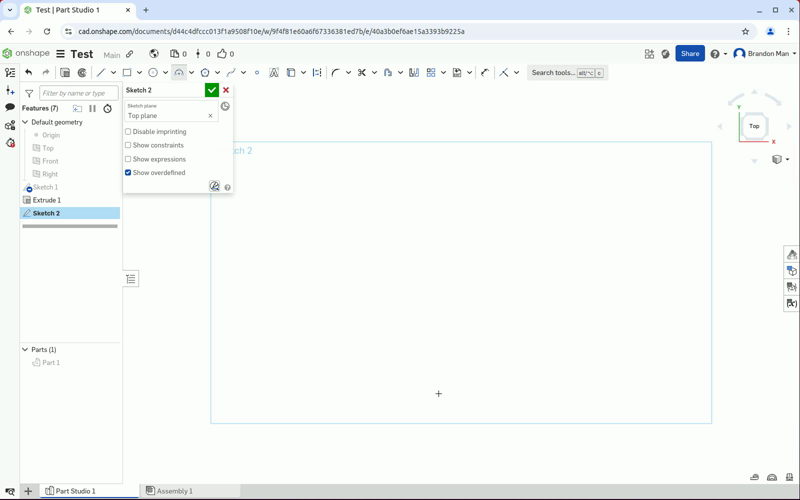
key_up(shift)
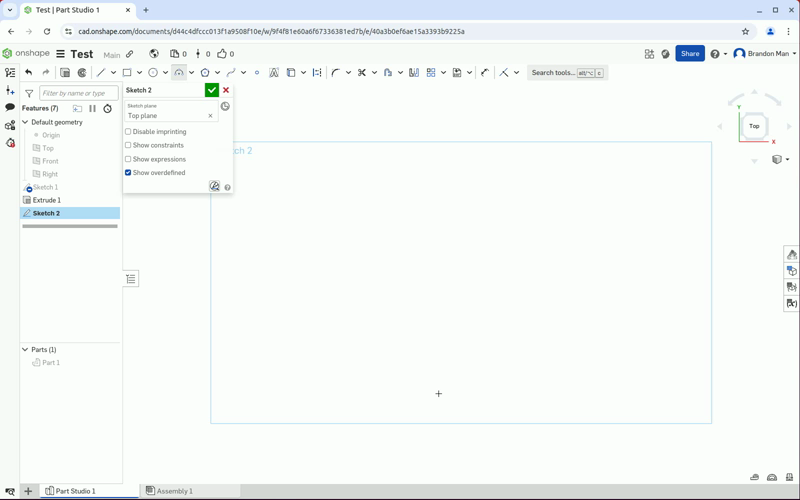
key_down(shift)
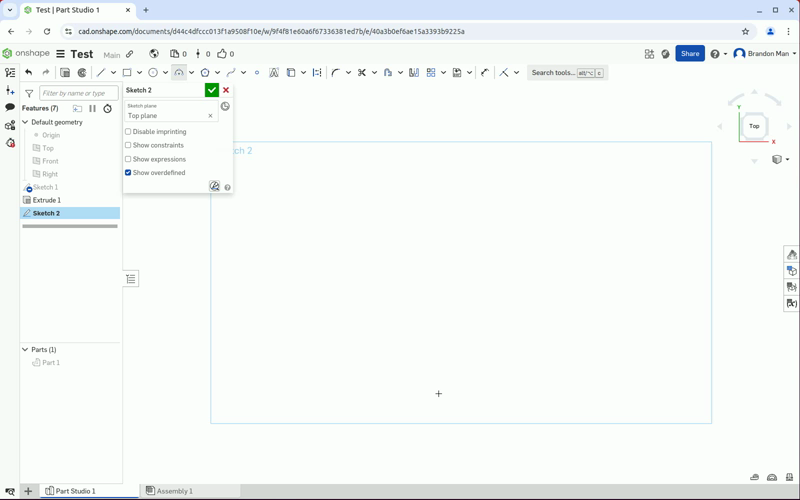
mouse_move(483, 393)
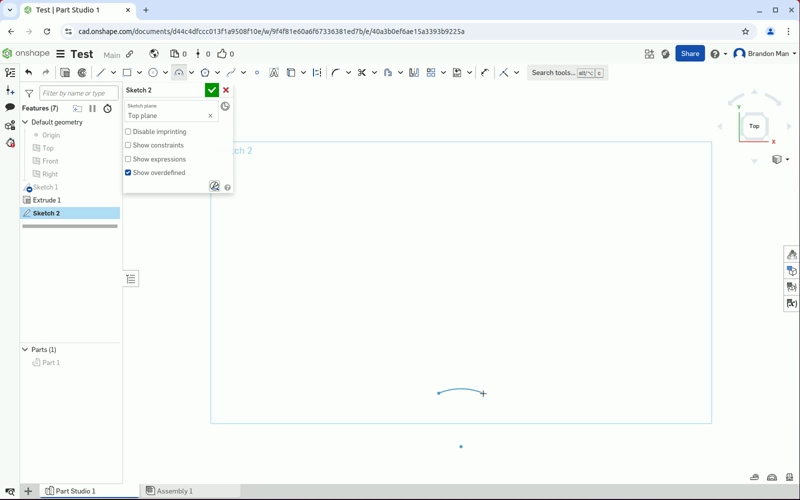
click(483, 393)
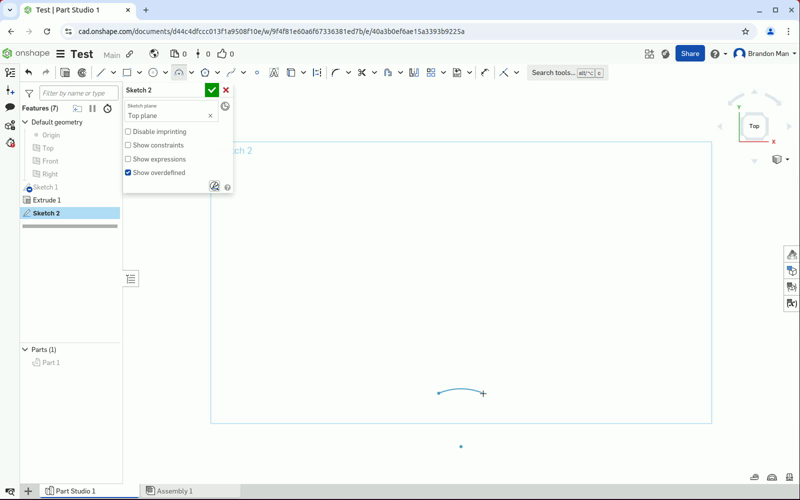
mouse_move(460, 168)
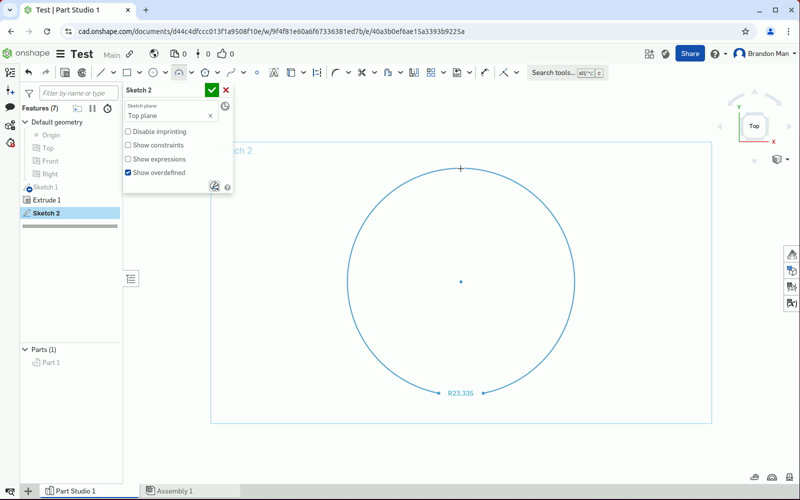
click(460, 168)
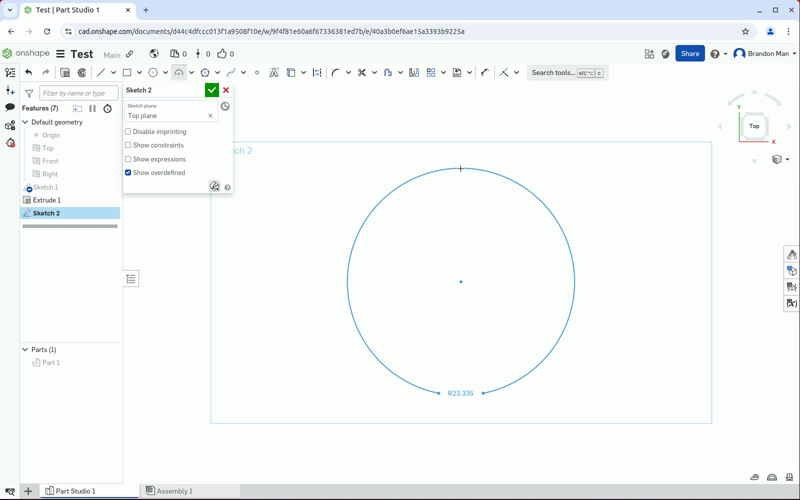
key_up(shift)
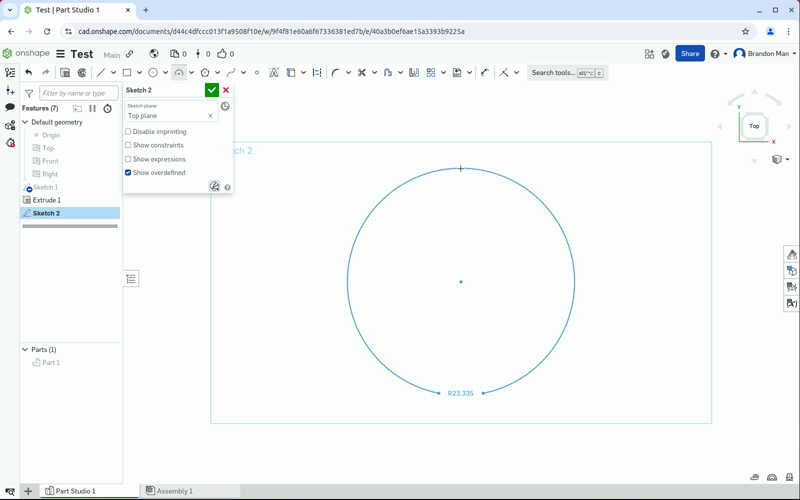
key(esc)
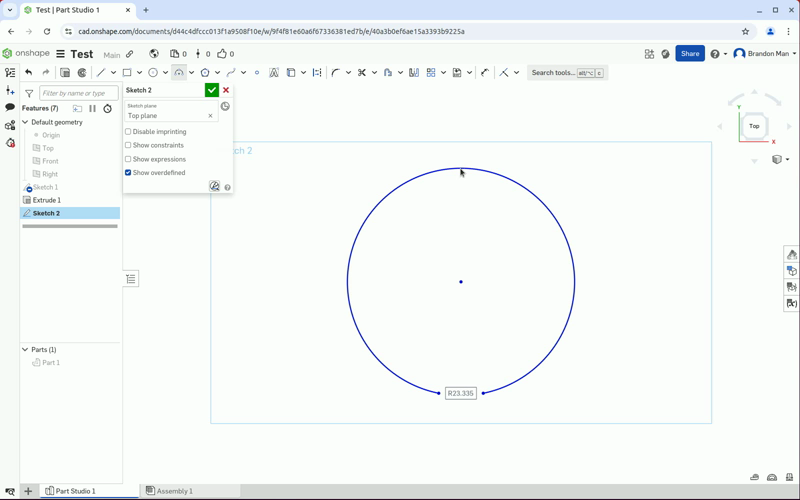
key(l)
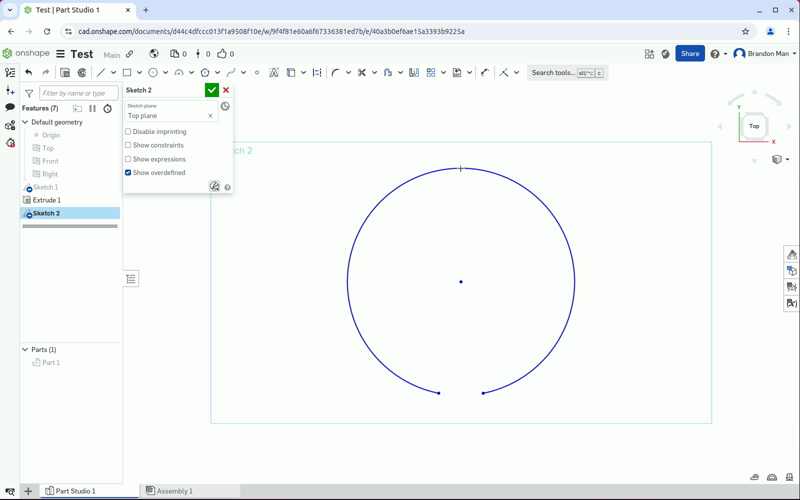
mouse_move(483, 393)
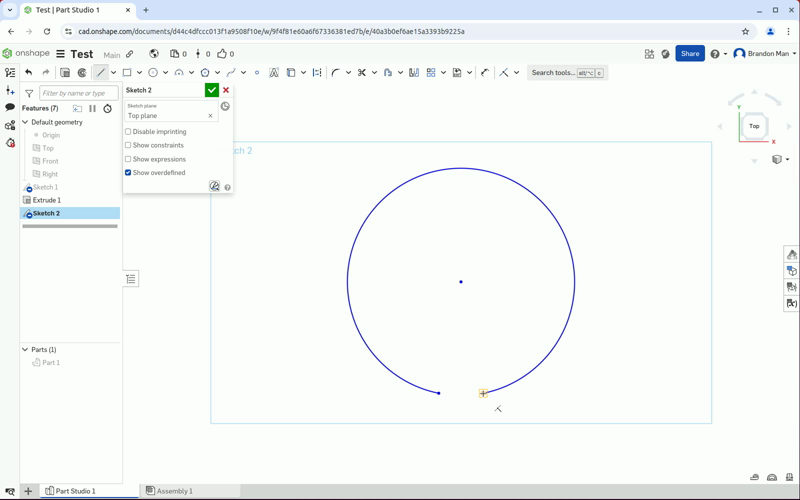
click(483, 393)
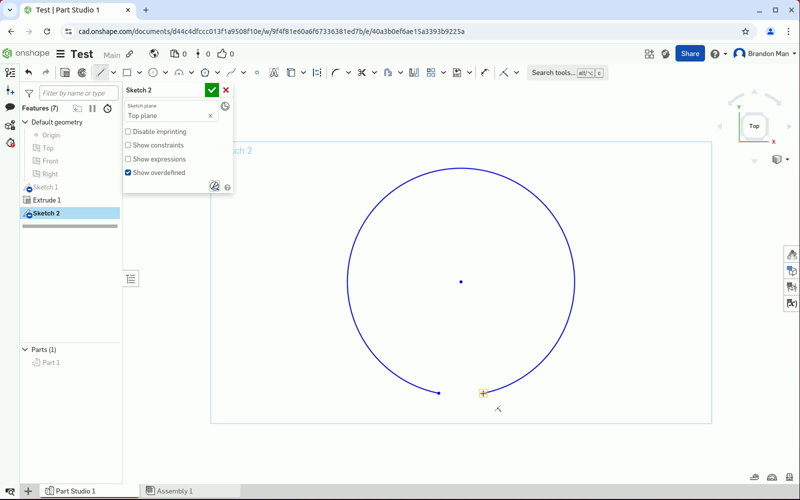
key_down(shift)
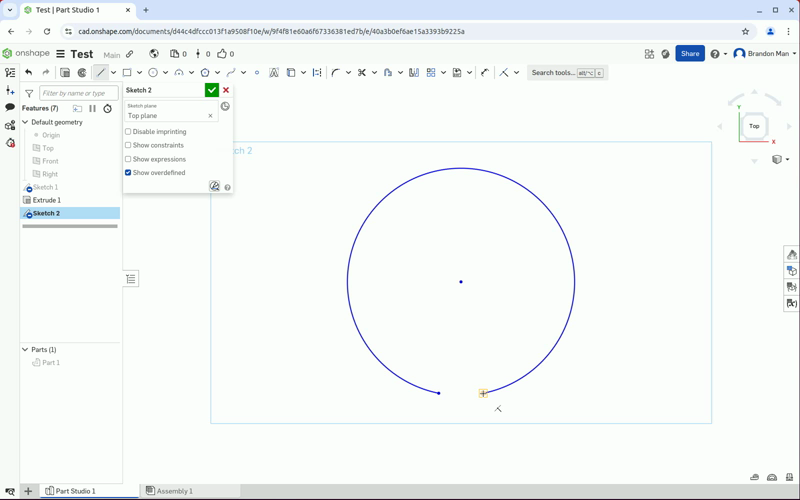
mouse_move(513, 393)
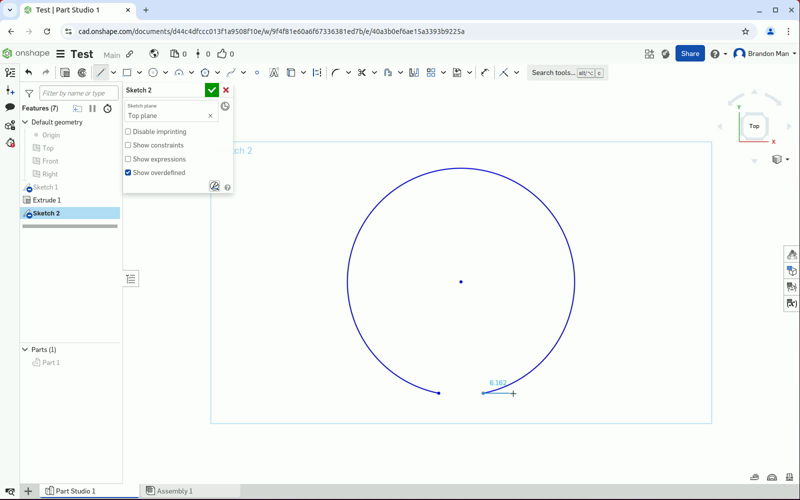
mouse_move(483, 374)
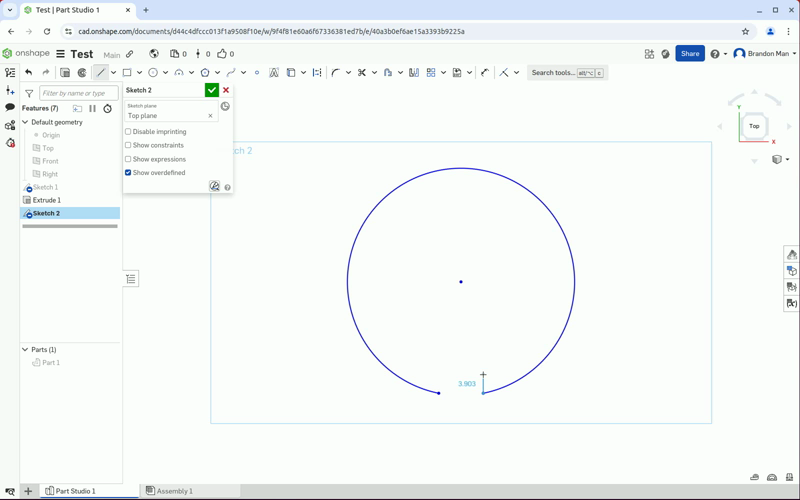
click(483, 374)
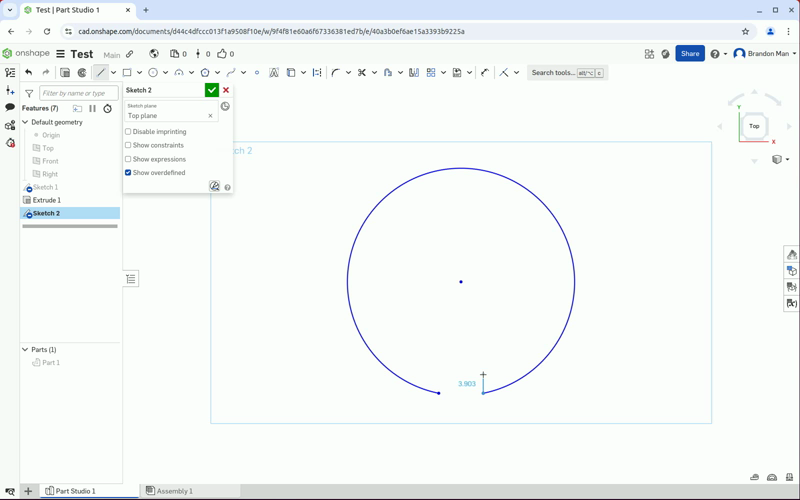
key_up(shift)
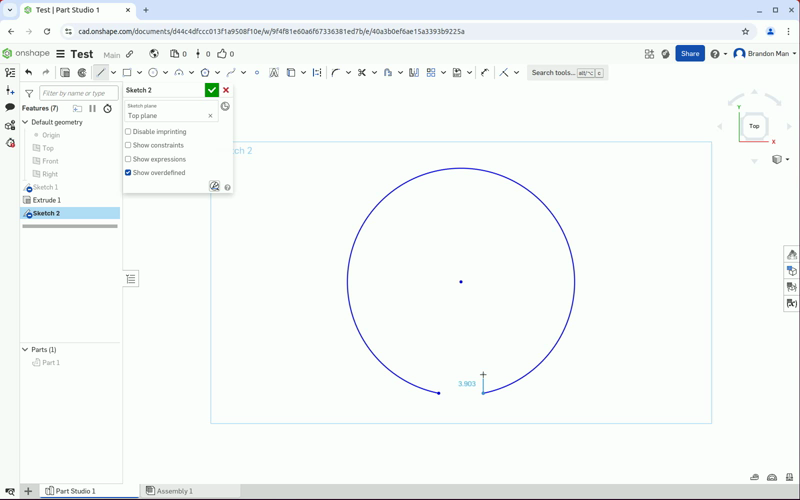
key(esc)
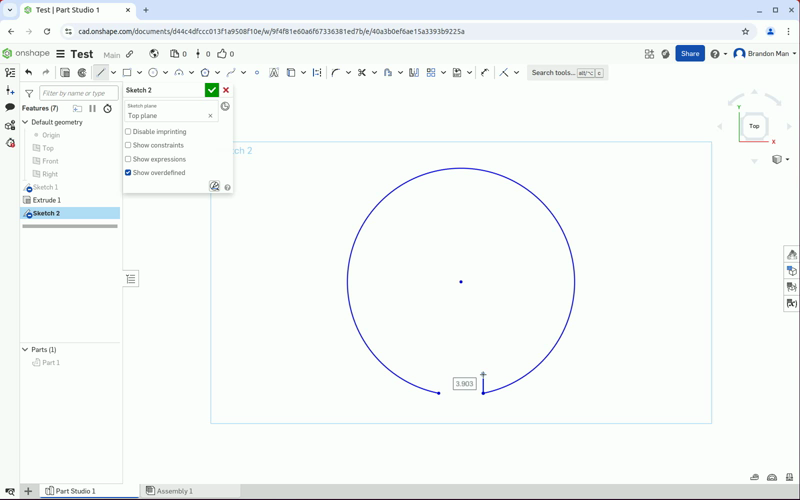
key(a)
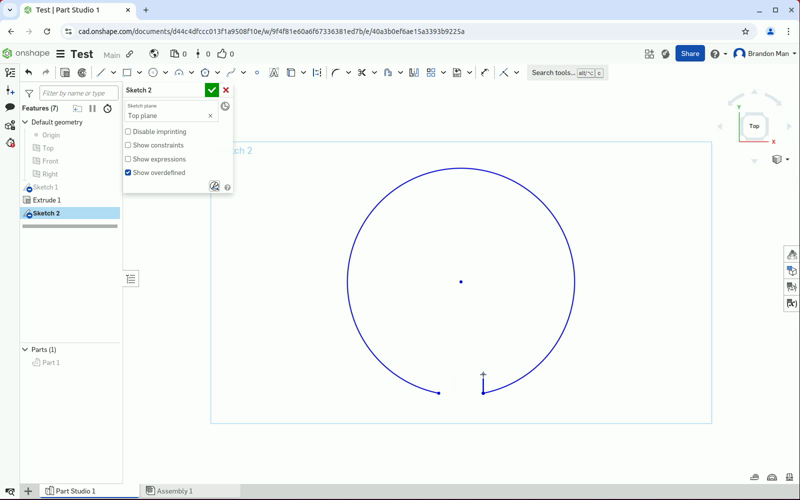
mouse_move(483, 374)
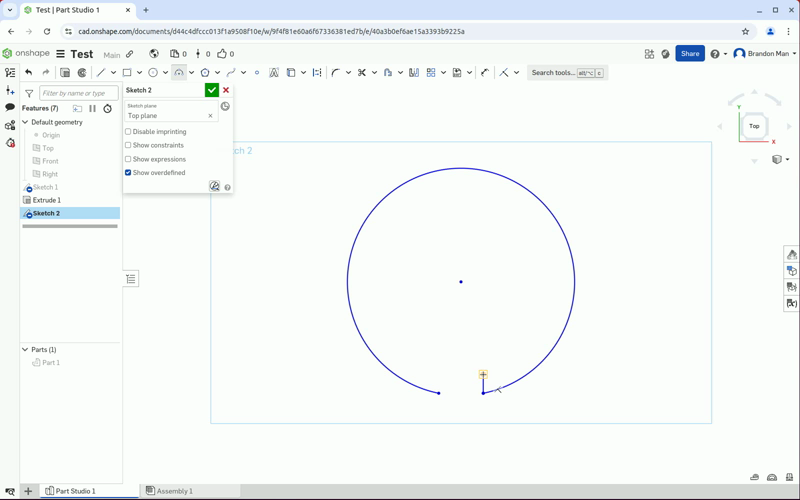
click(483, 374)
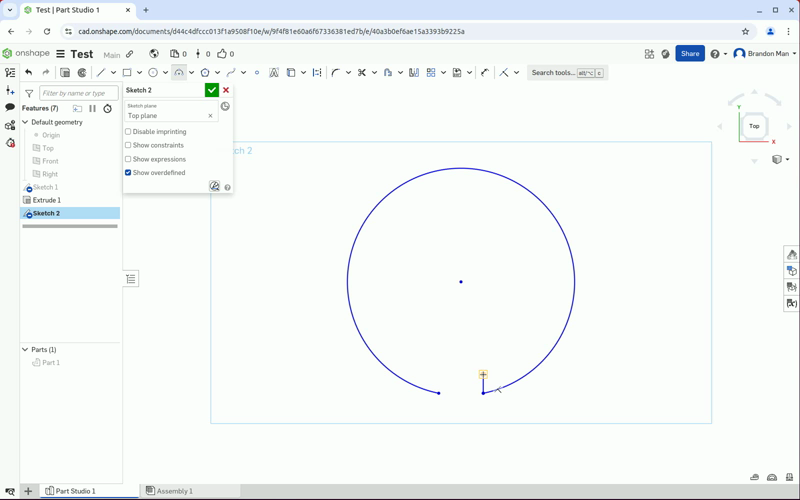
key_down(shift)
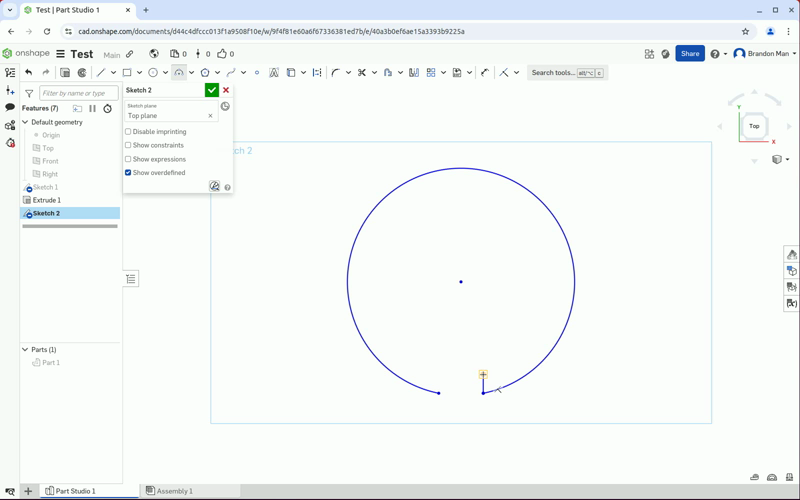
mouse_move(438, 374)
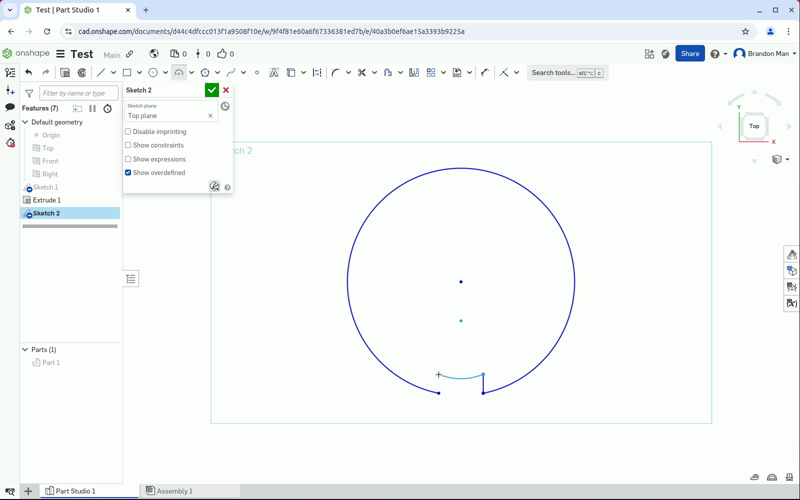
click(438, 374)
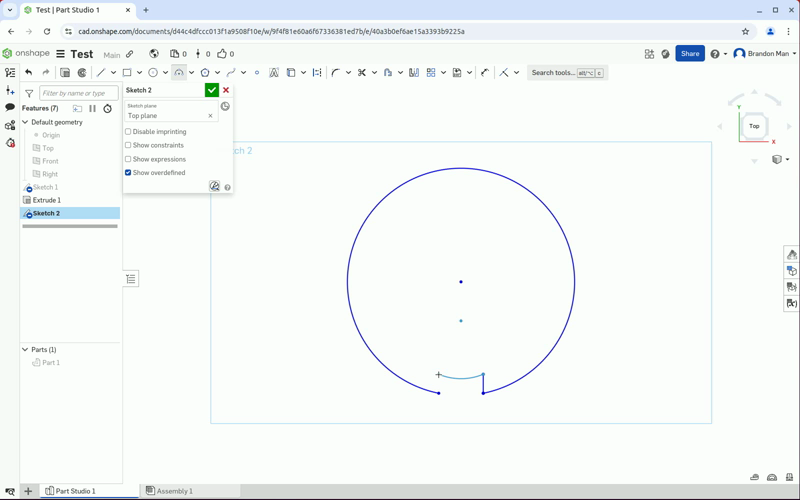
mouse_move(460, 185)
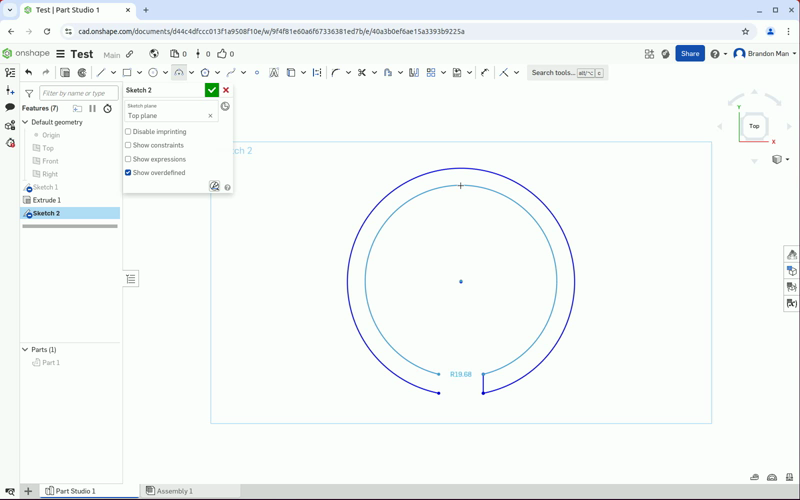
click(460, 185)
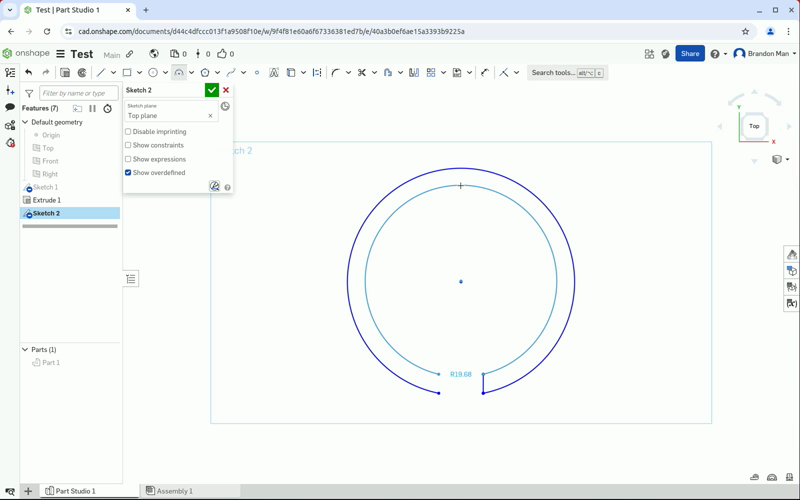
key_up(shift)
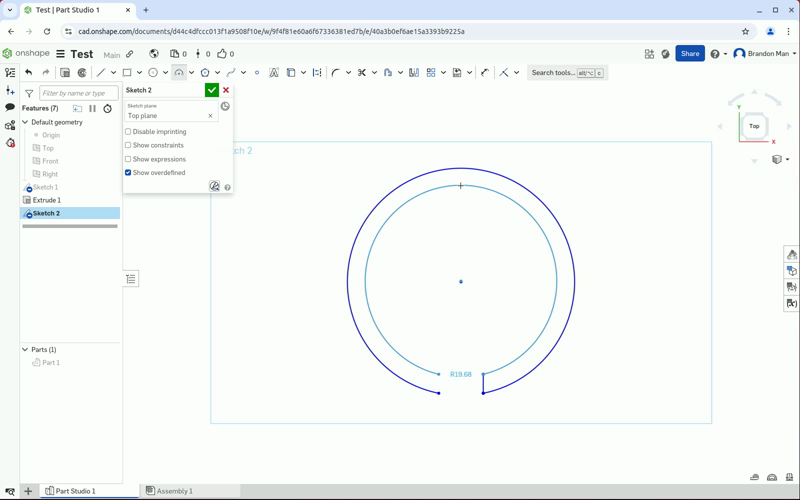
key(esc)
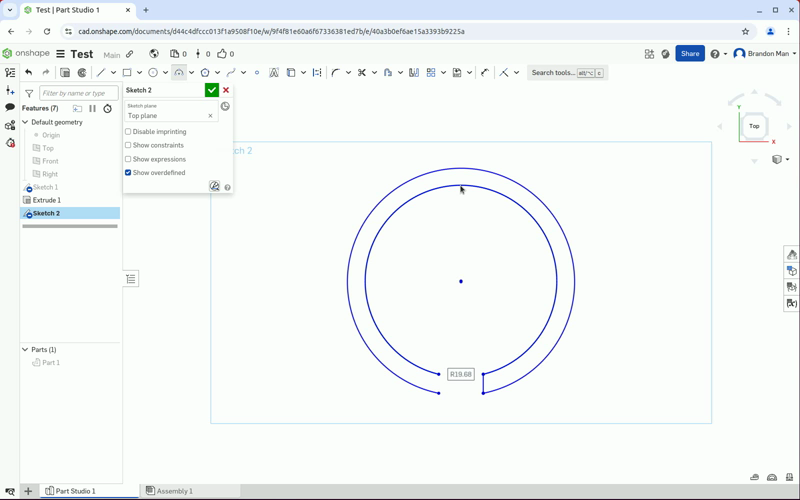
key(l)
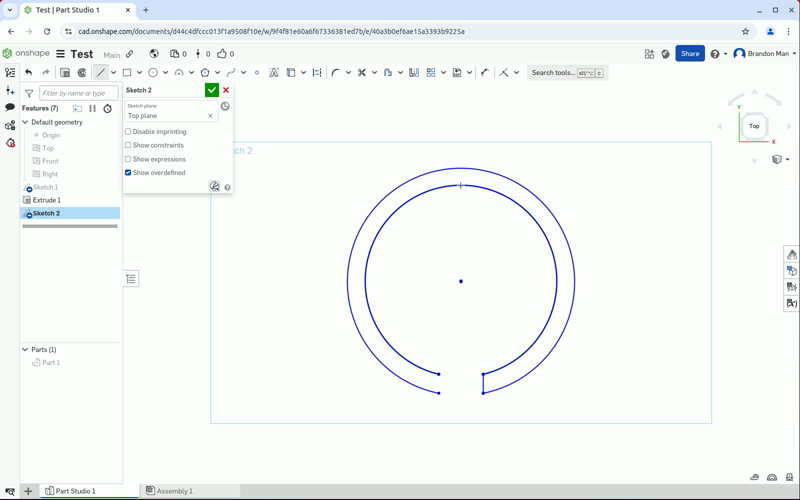
mouse_move(438, 374)
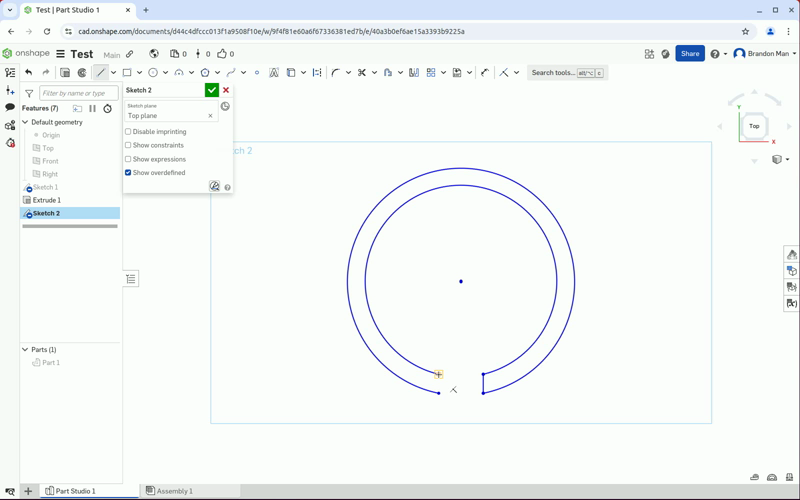
click(438, 374)
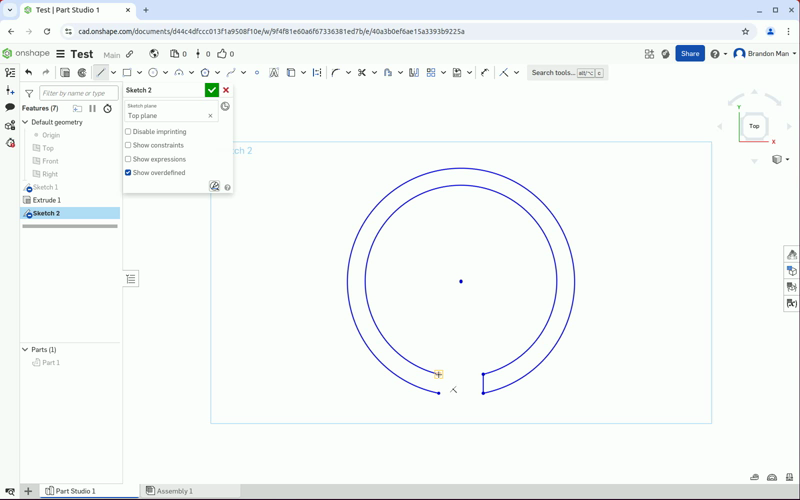
mouse_move(468, 374)
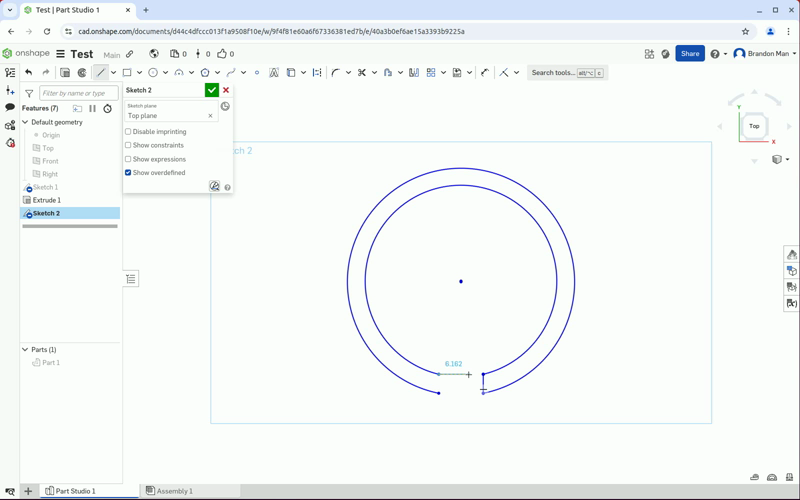
key_down(shift)
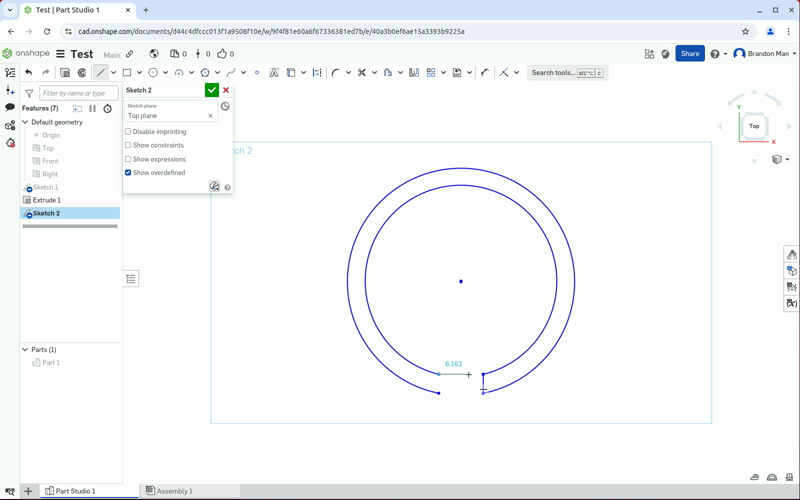
mouse_move(438, 393)
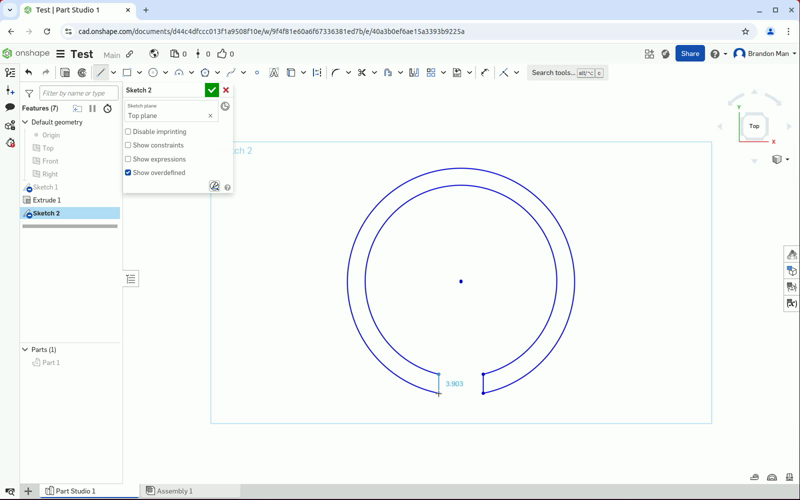
key_up(shift)
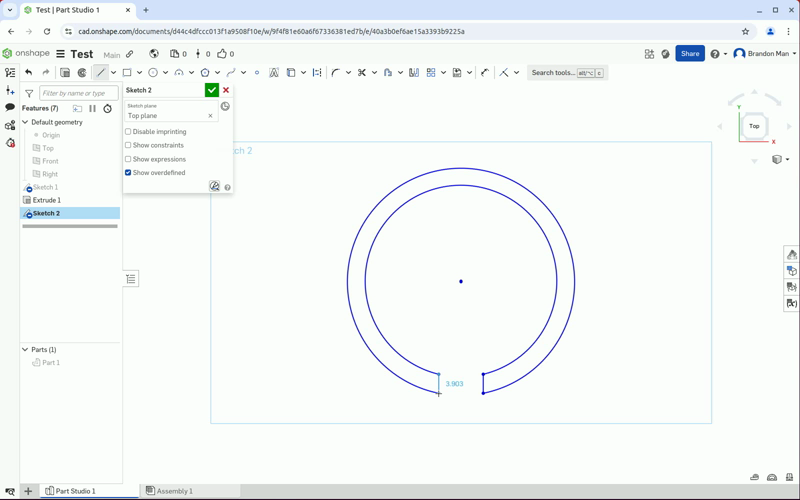
click(438, 393)
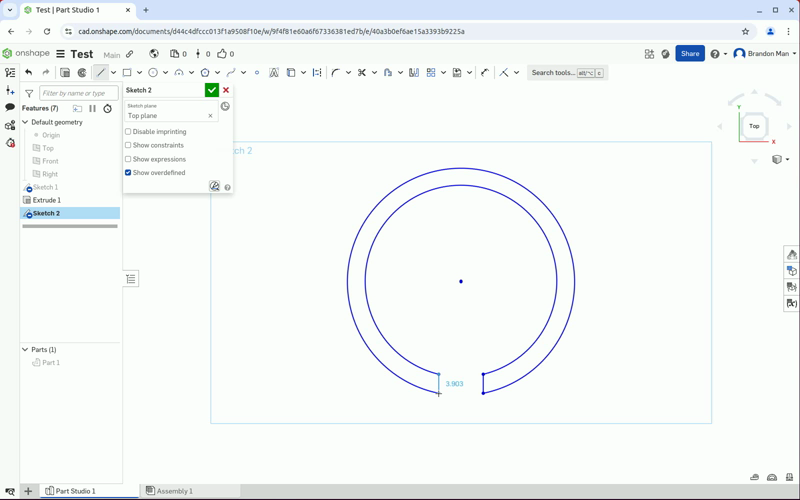
key(esc)
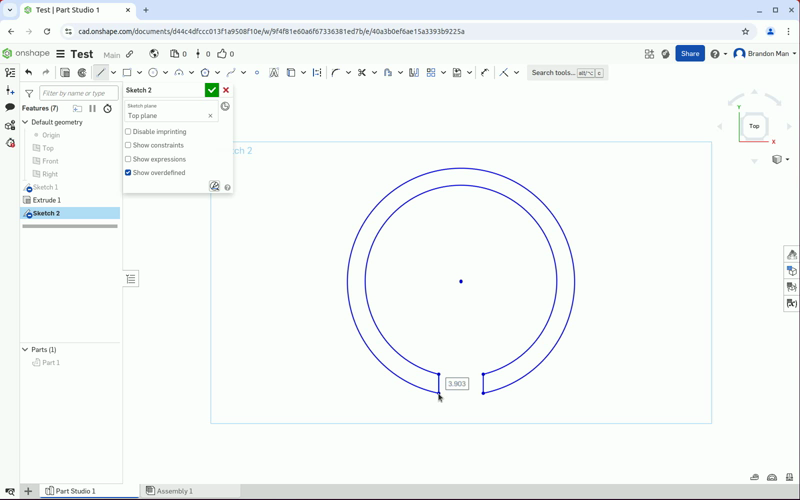
mouse_move(563, 268)
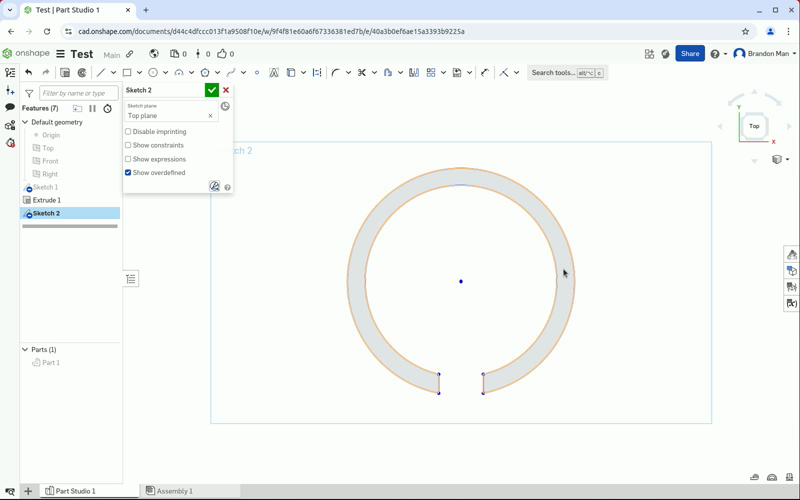
click(563, 268)
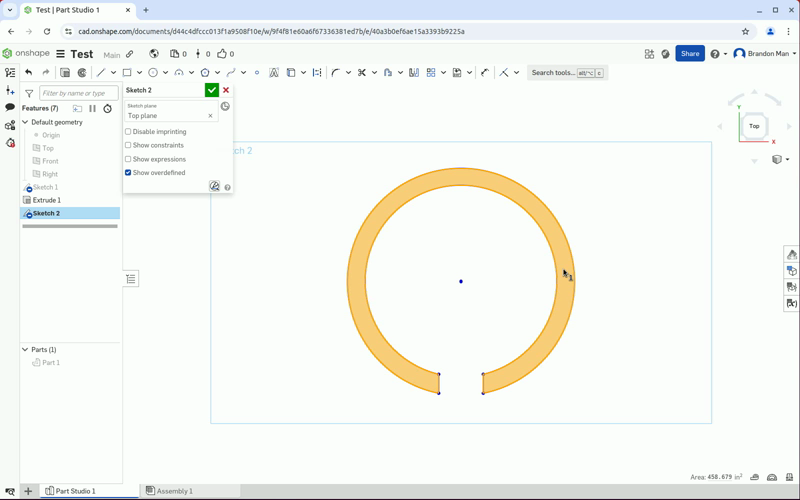
mouse_move(73, 352)
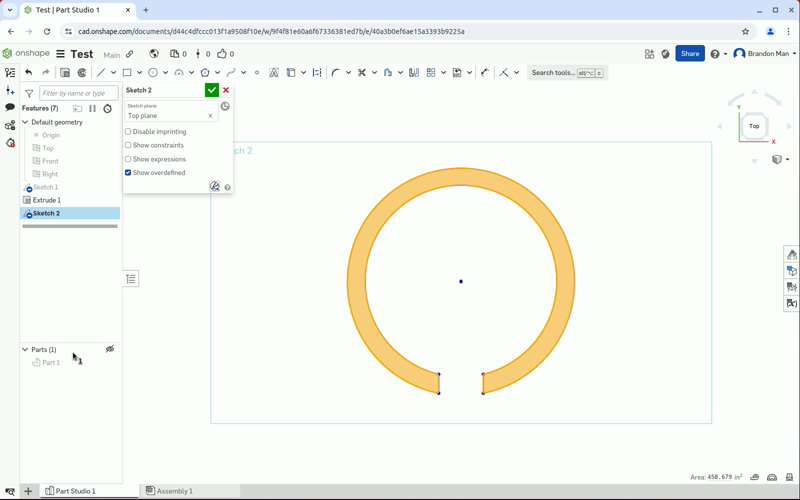
key(shift+y)
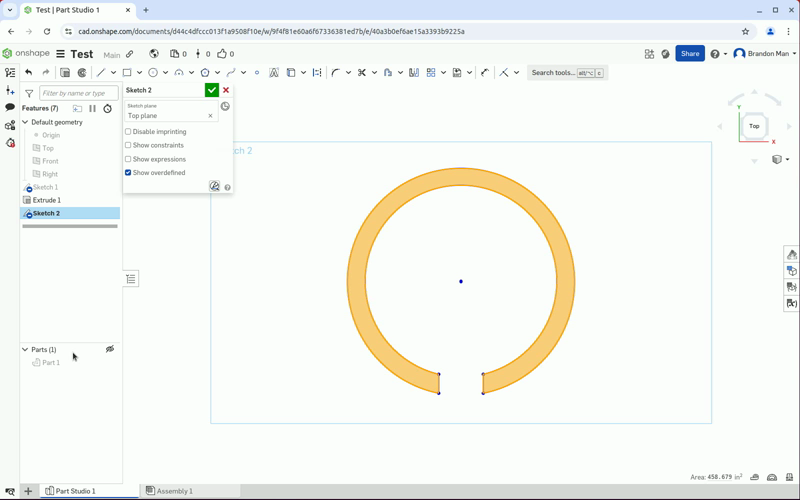
key(shift+e)
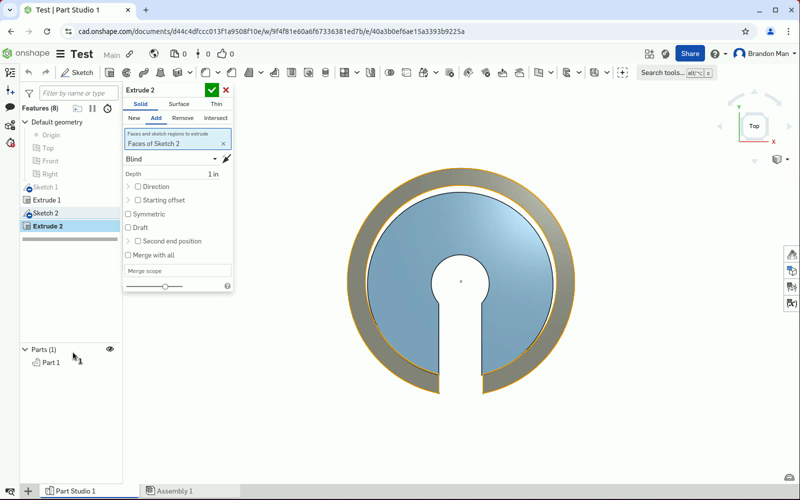
mouse_move(143, 106)
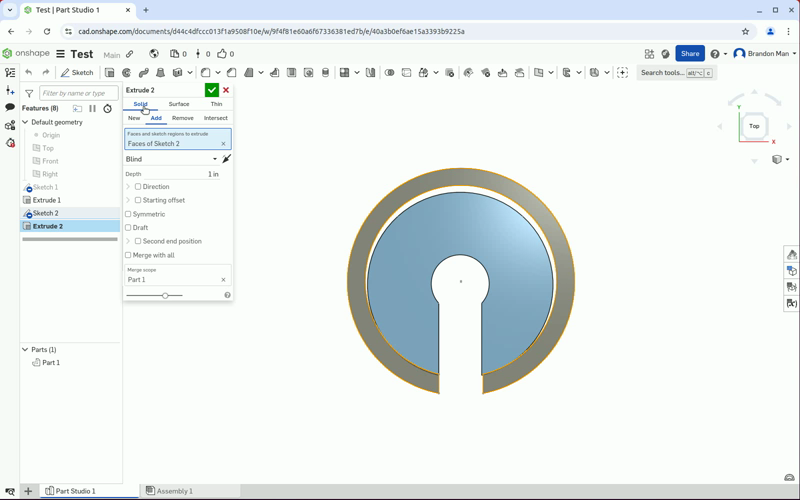
click(143, 106)
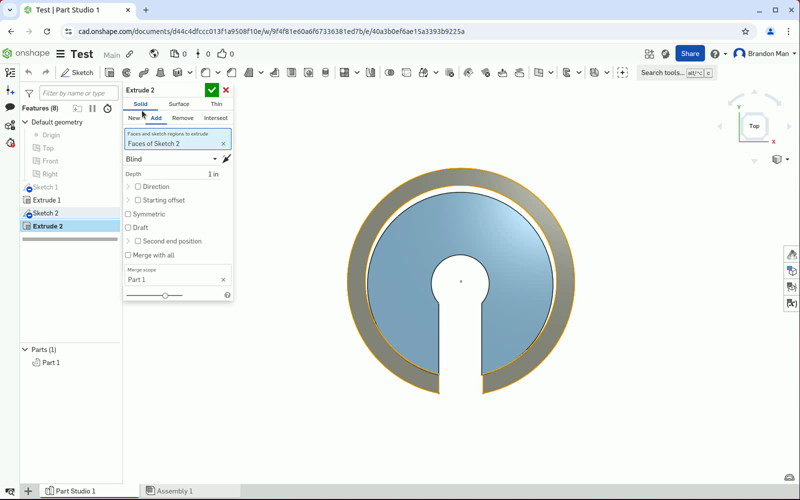
mouse_move(137, 120)
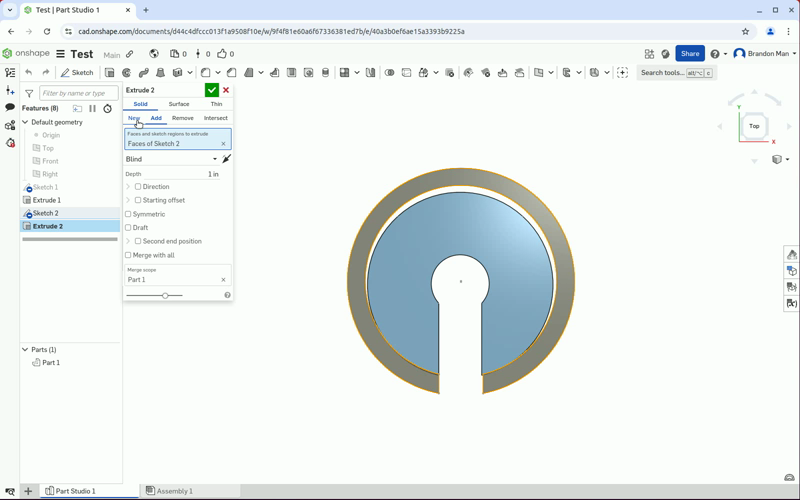
click(137, 120)
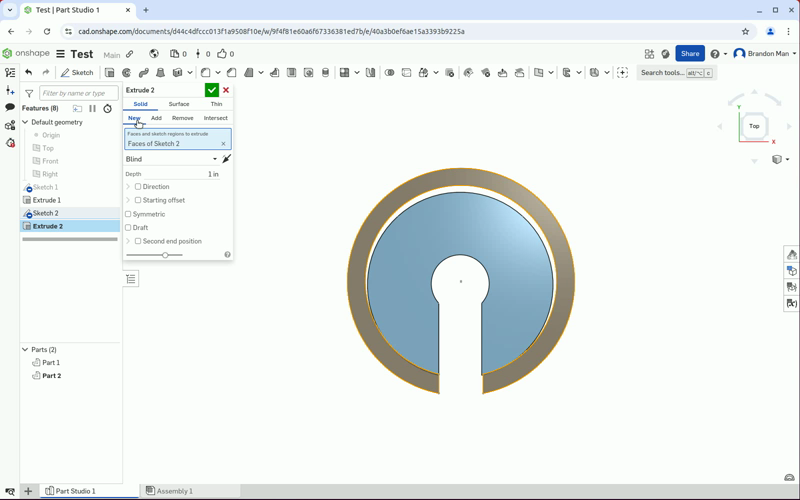
key(tab, 4)
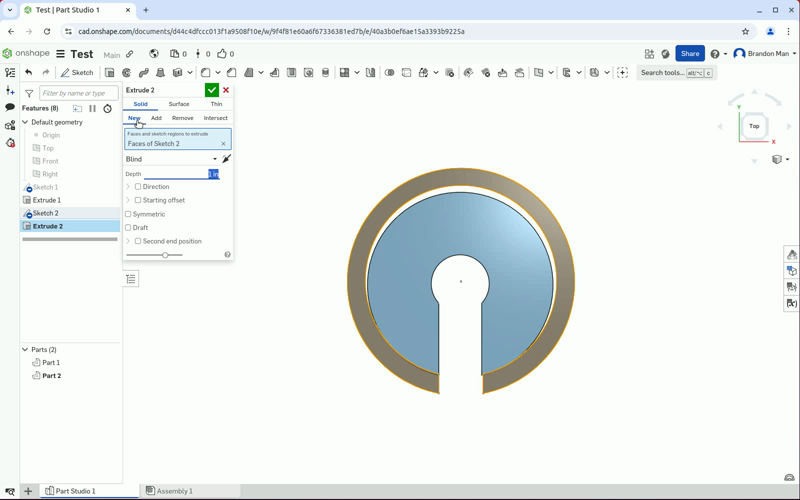
text(1.204)
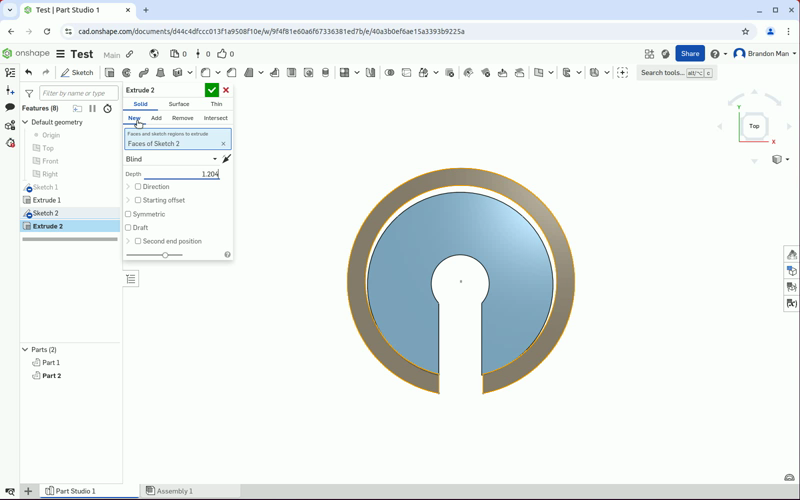
key(enter)
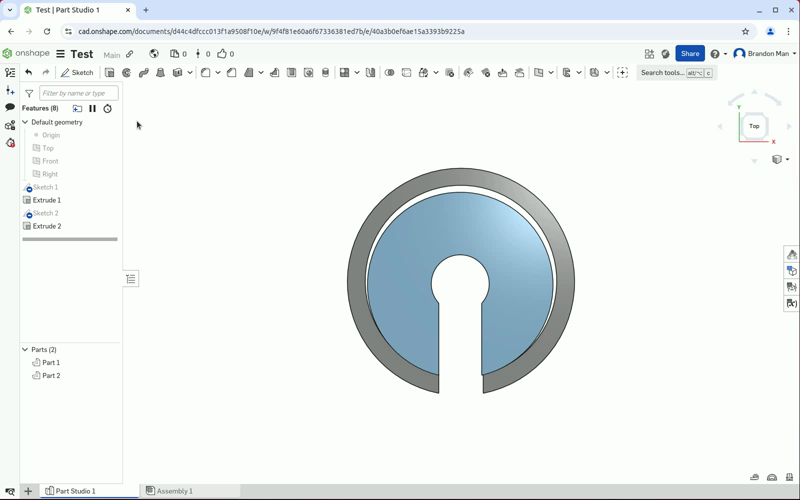
key(shift+h)
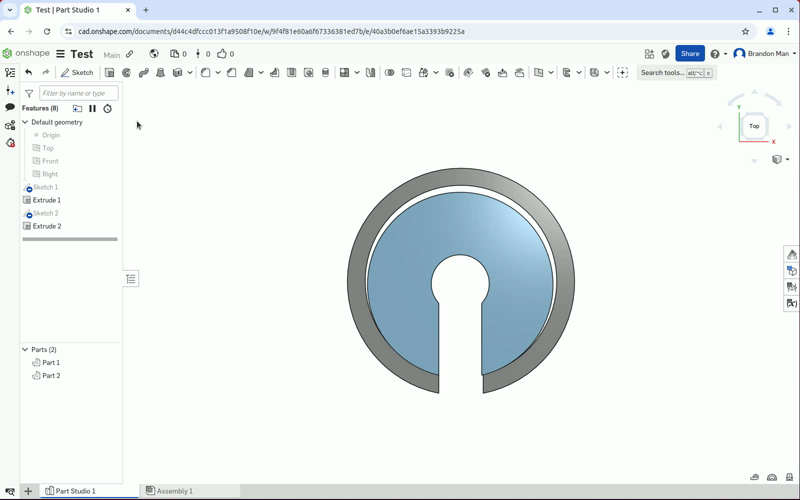
key(shift+h)
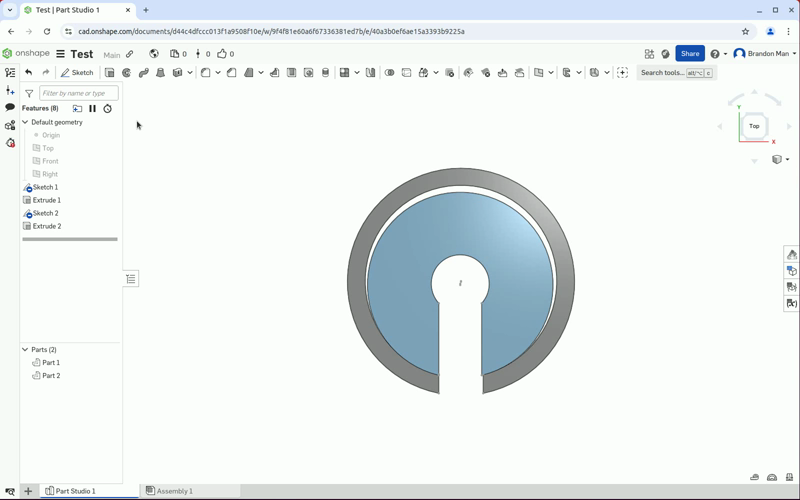
key(shift+7)
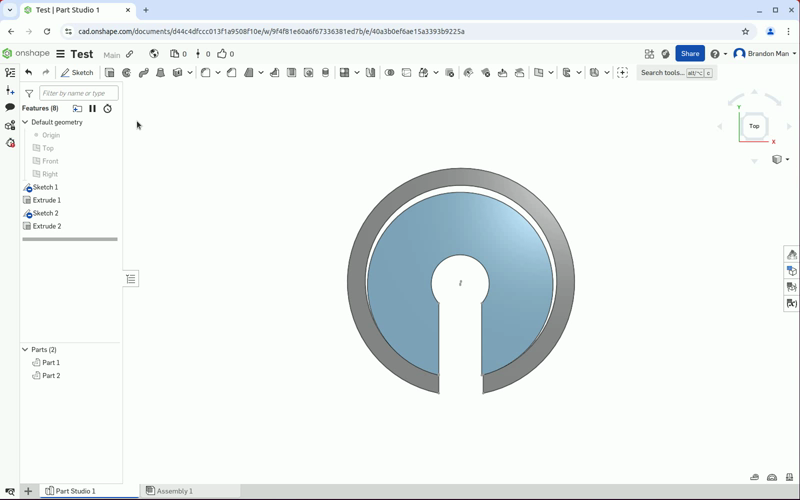
key(up, 3)
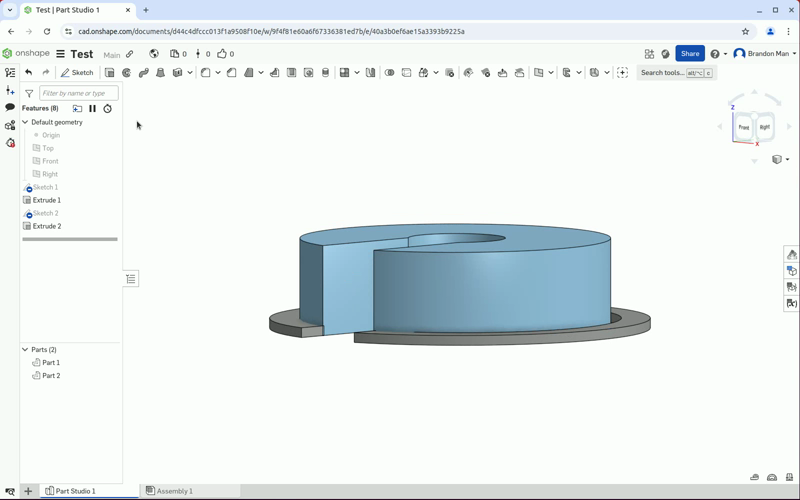
key(left, 3)
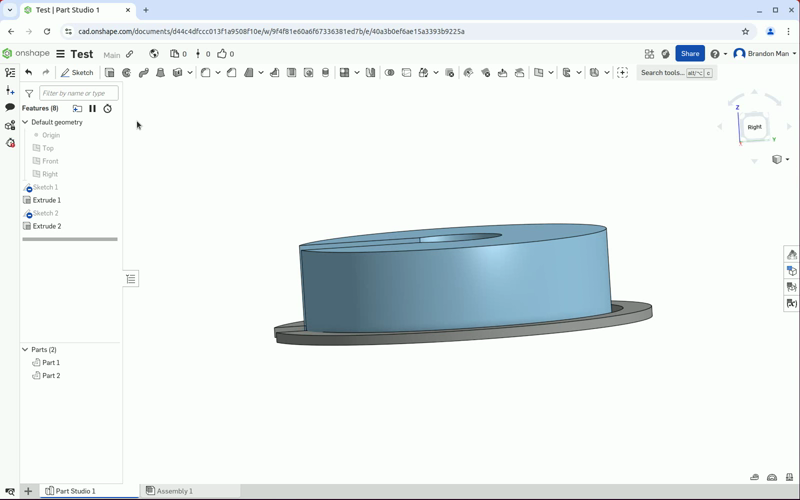
key(right, 3)
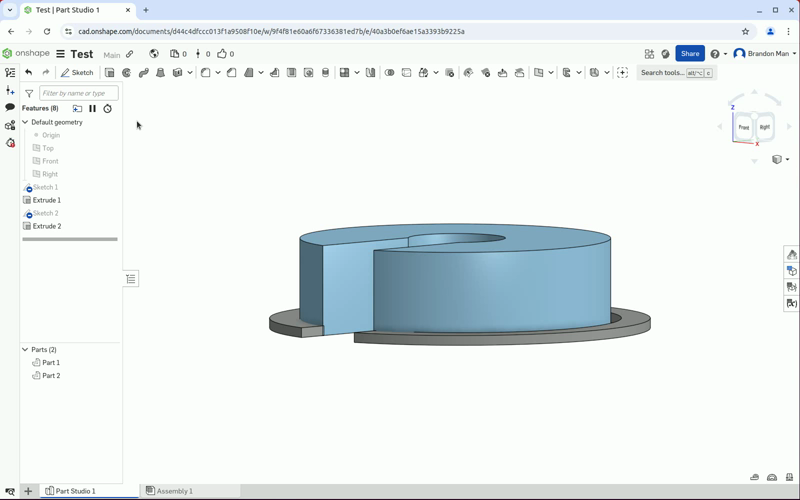
key(down, 3)
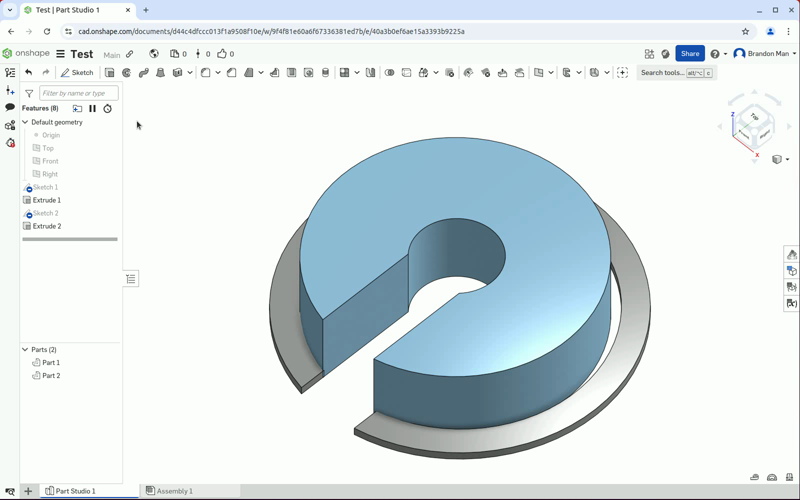
mouse_move(73, 189)
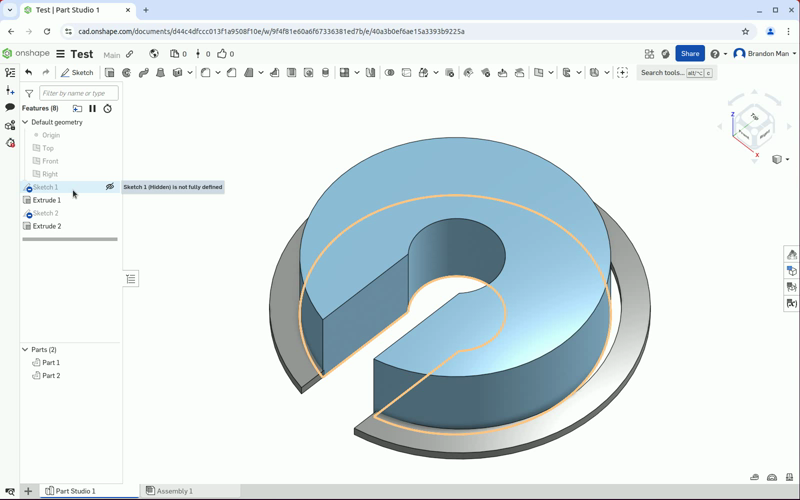
click(73, 189)